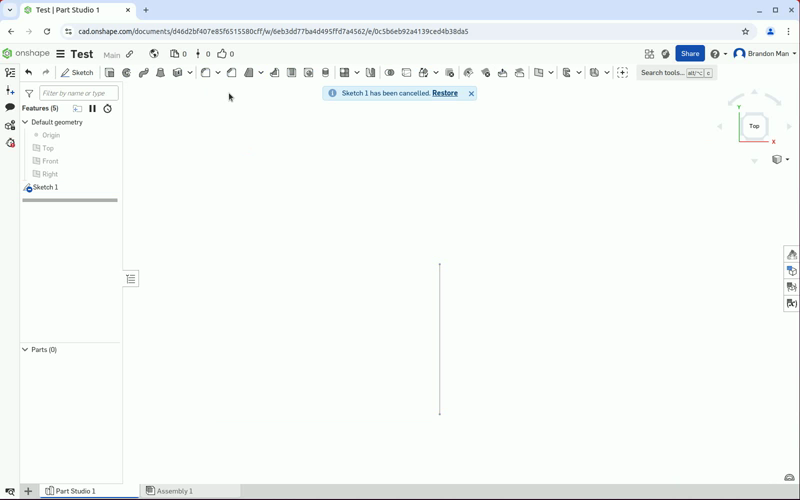
key(shift+h)
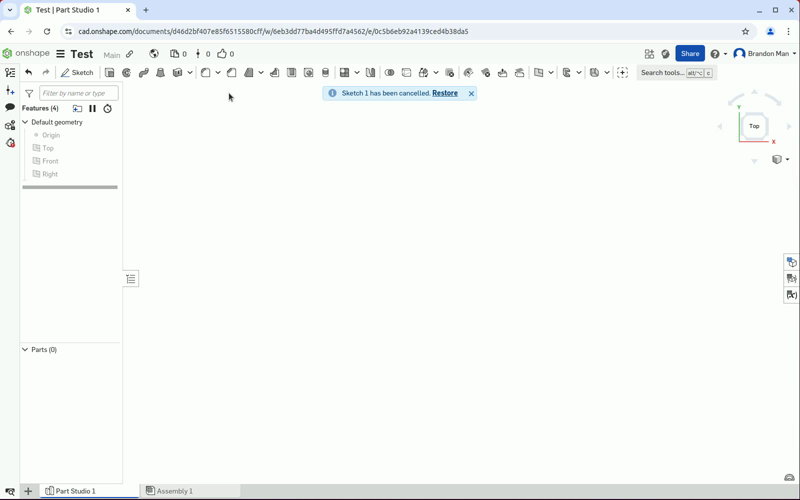
mouse_move(73, 352)
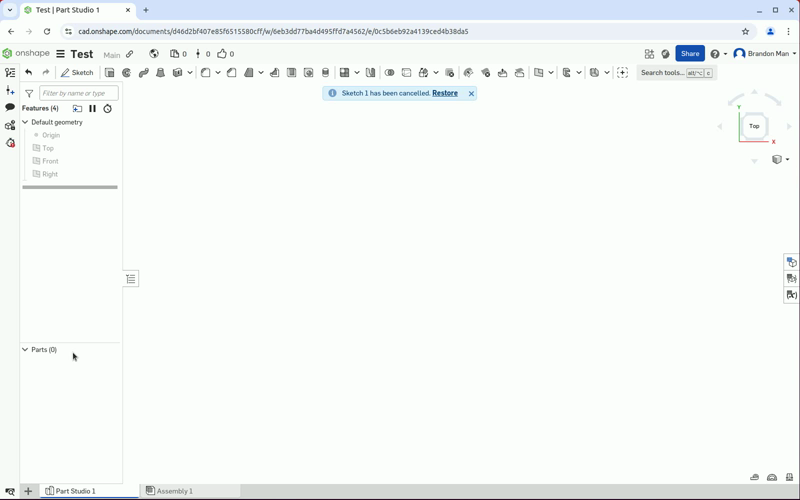
key(y)
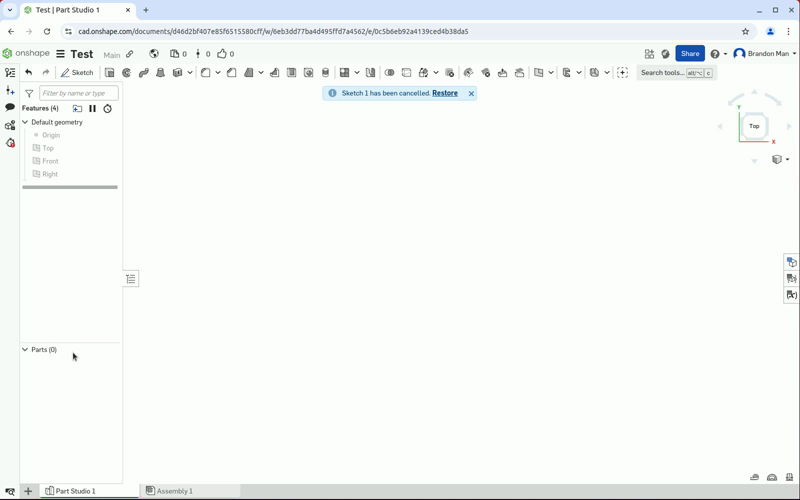
key(shift+p)
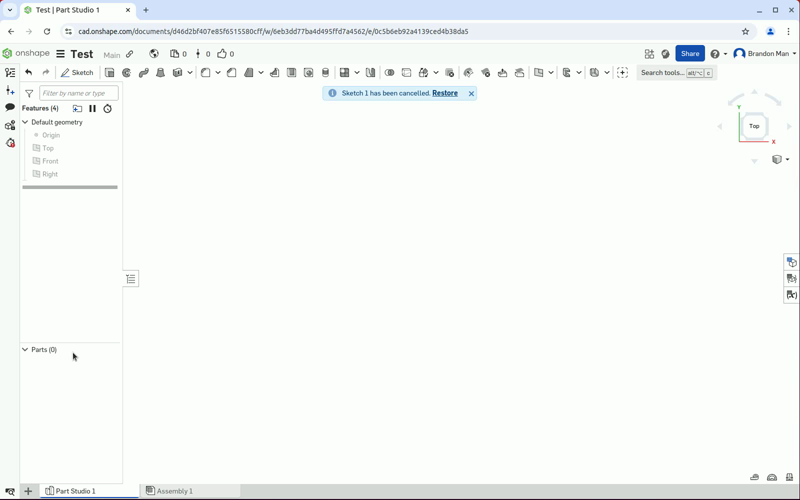
key(space)
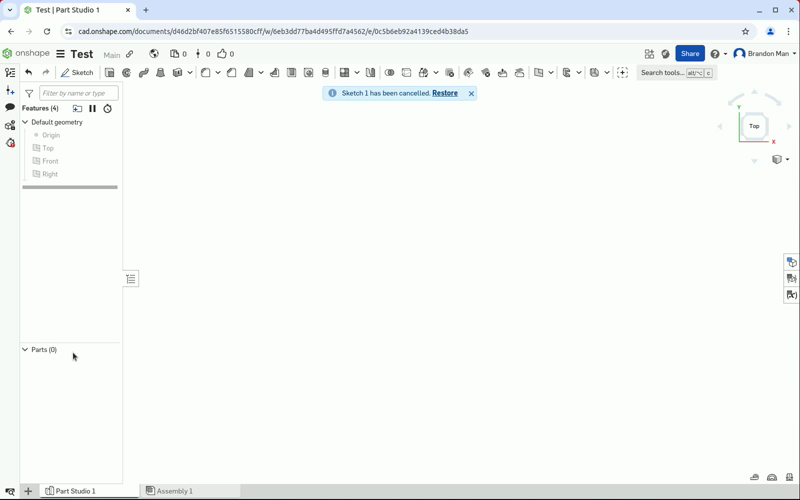
key_down(shift)
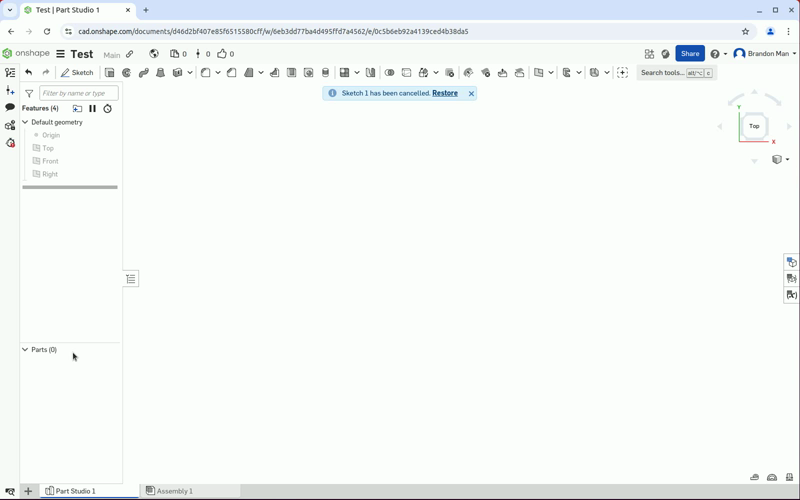
key(up)
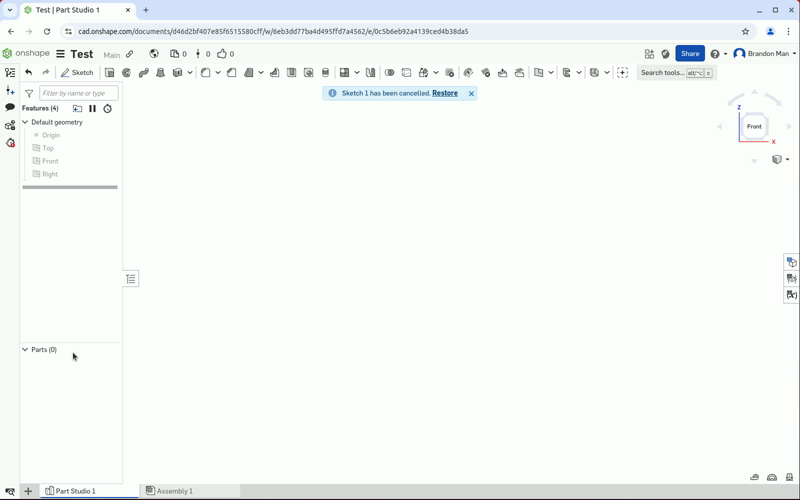
key_up(shift)
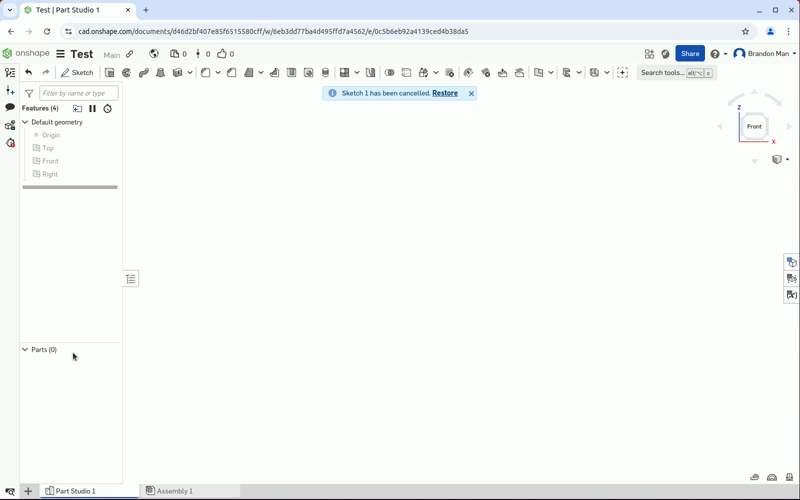
mouse_move(73, 352)
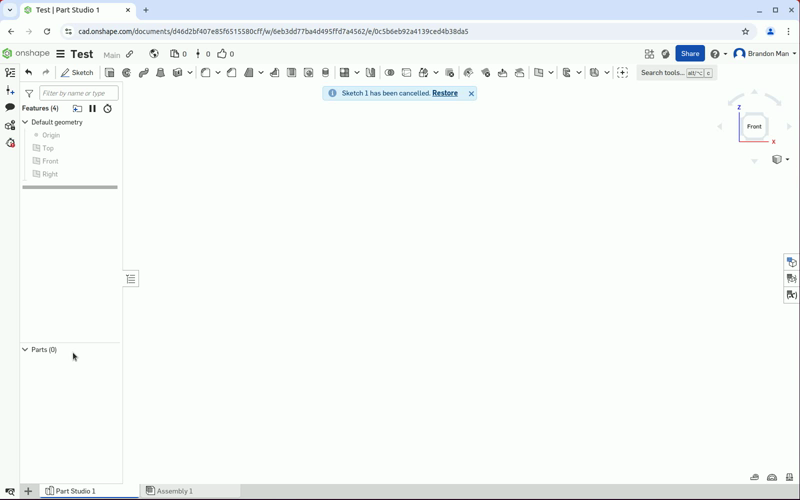
key(shift+y)
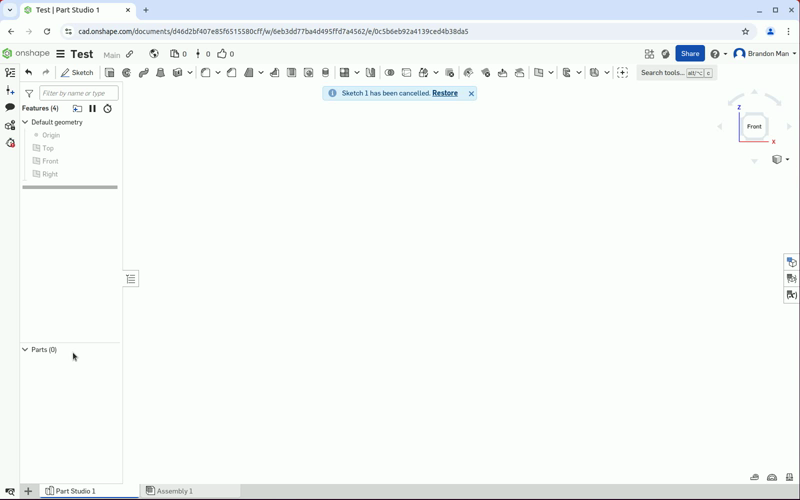
key(shift+s)
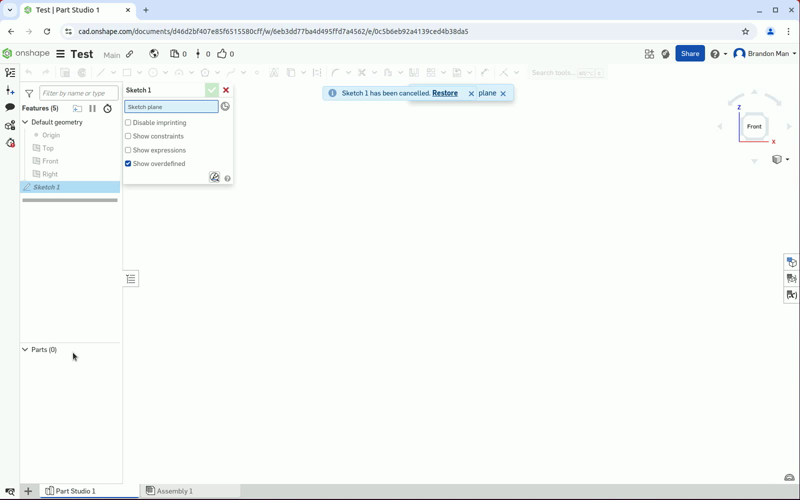
mouse_move(73, 163)
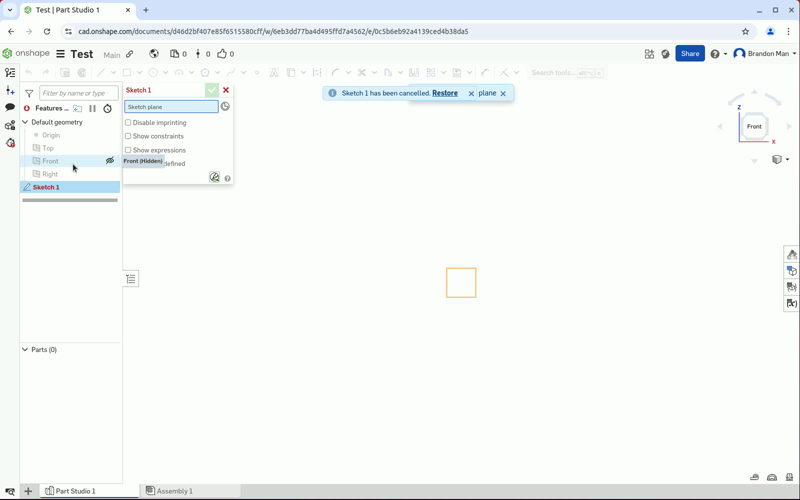
click(73, 163)
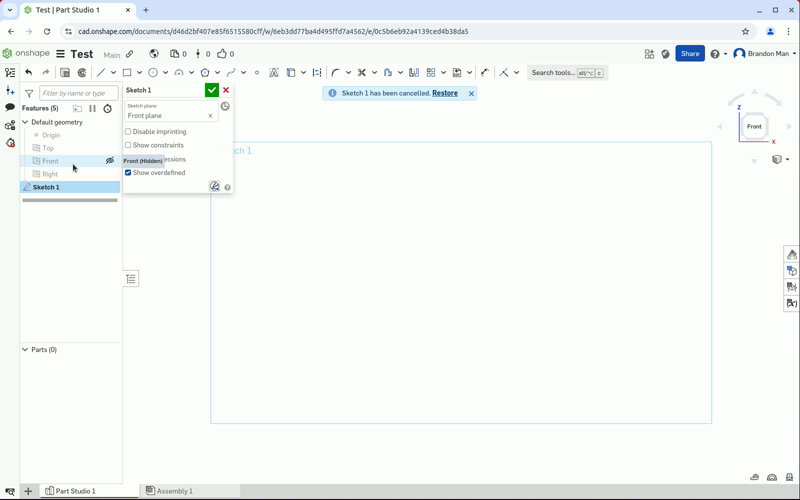
mouse_move(73, 352)
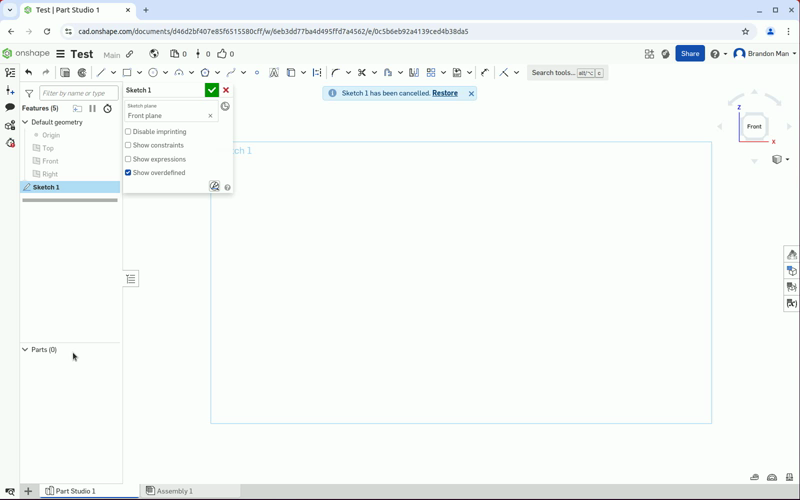
key(y)
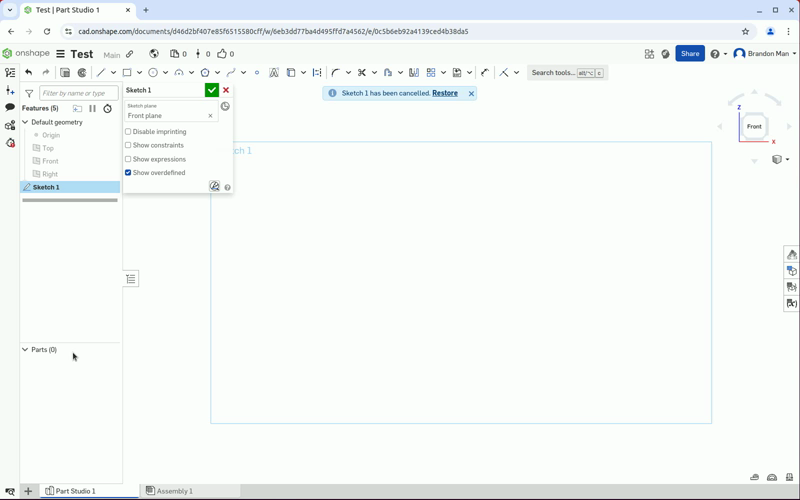
key(c)
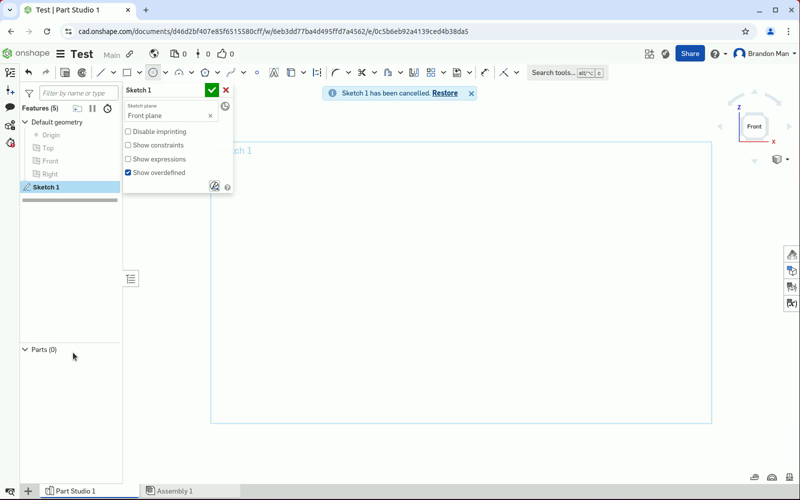
key_down(shift)
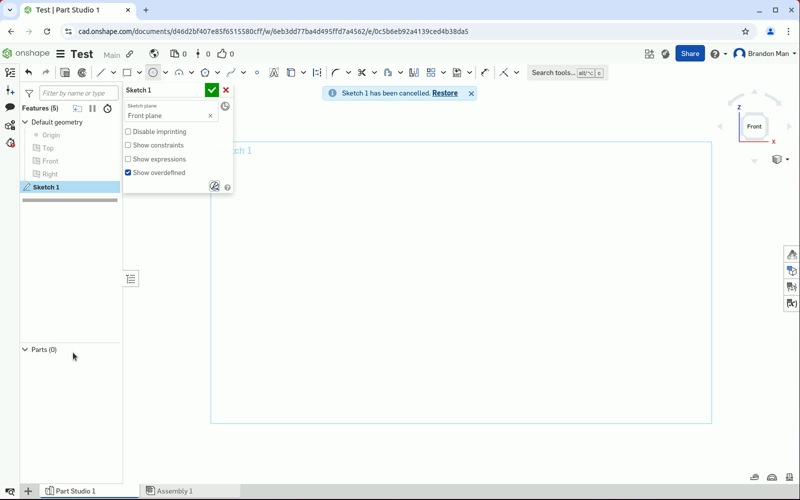
mouse_move(461, 282)
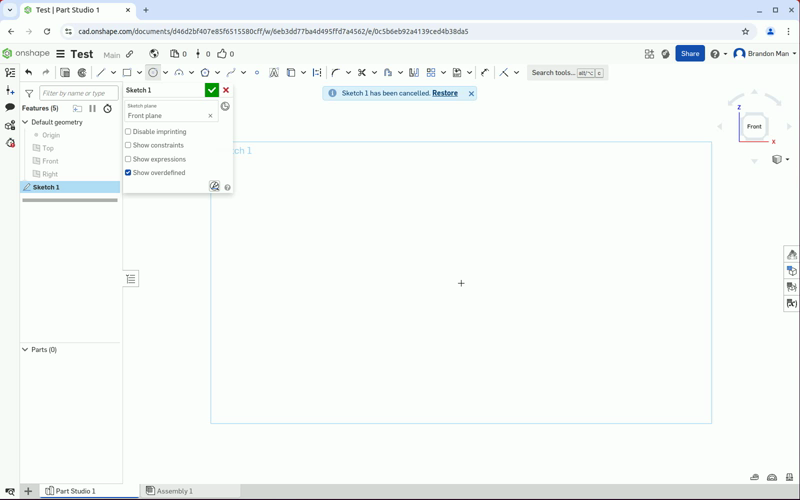
click(461, 282)
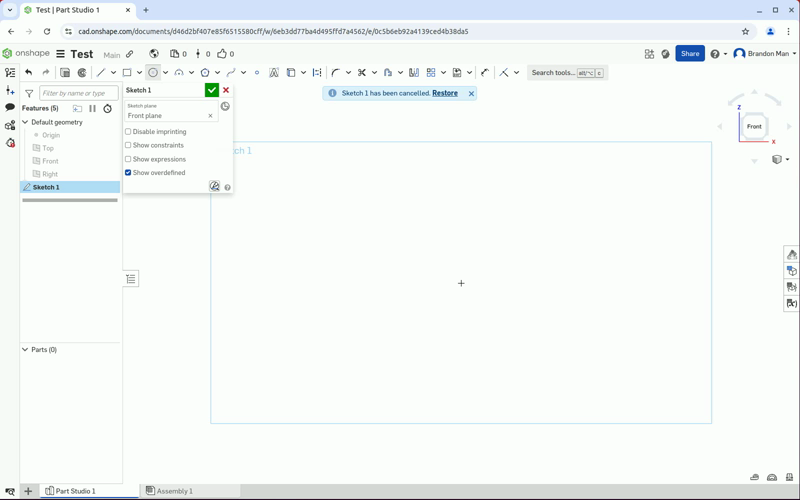
key_up(shift)
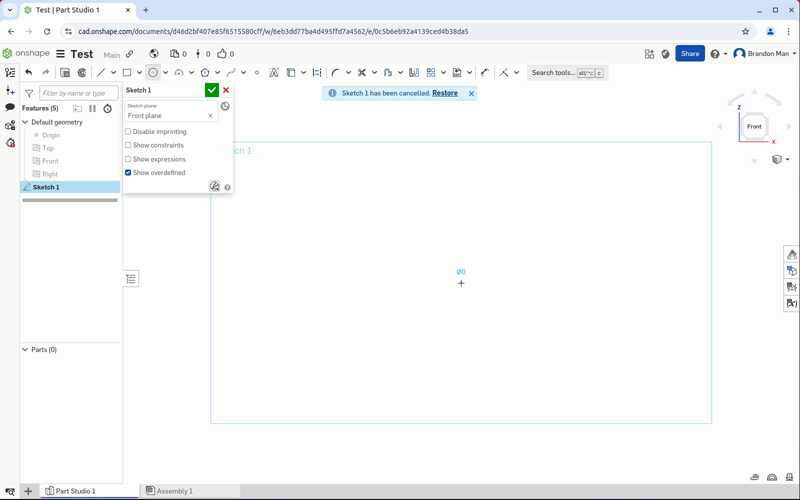
mouse_move(574, 282)
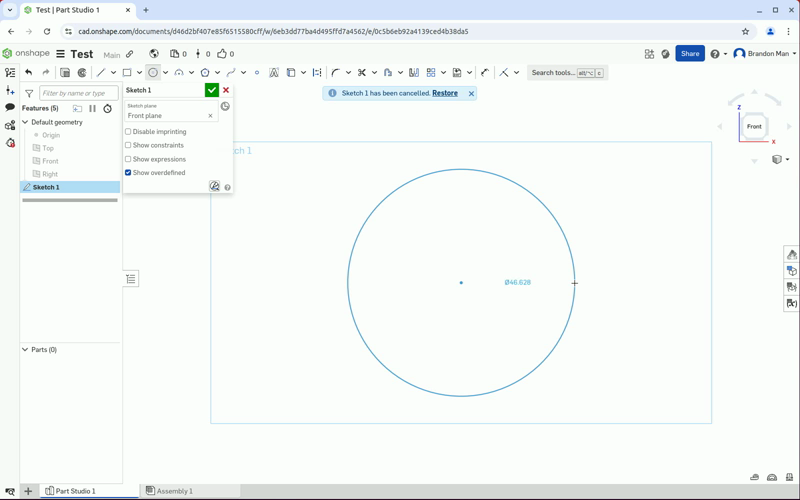
click(574, 282)
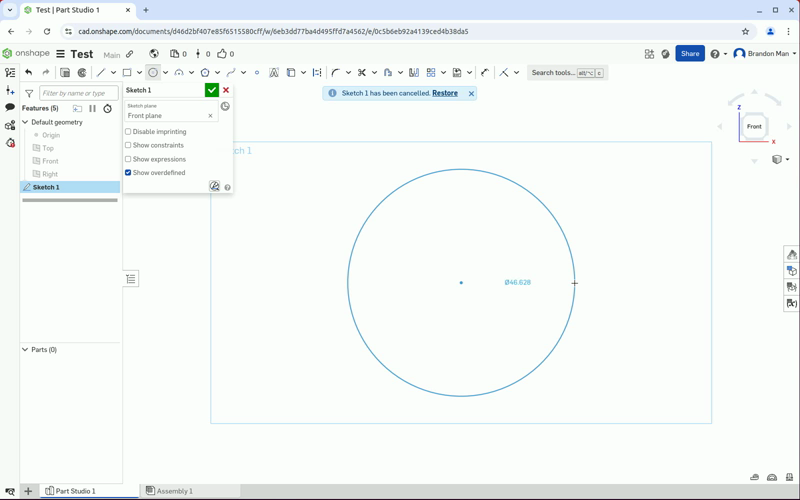
key(esc)
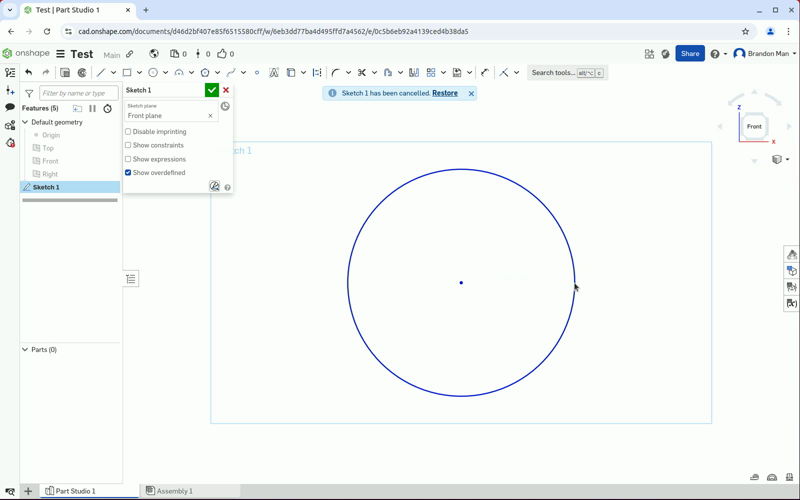
mouse_move(410, 338)
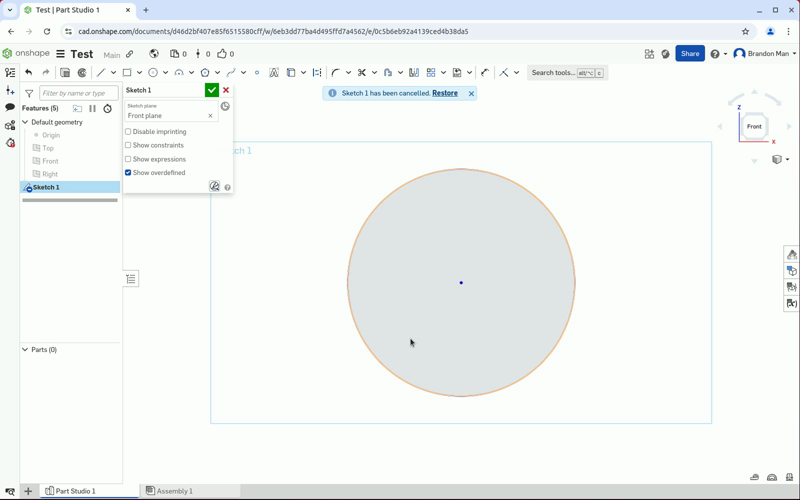
click(410, 338)
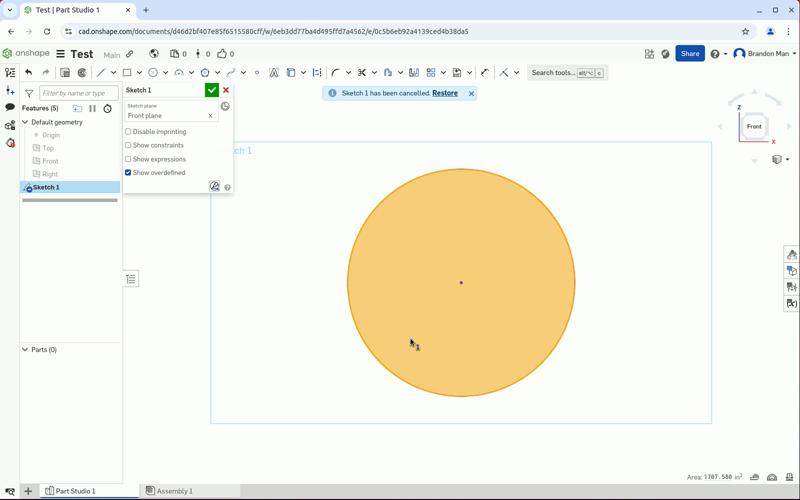
mouse_move(73, 352)
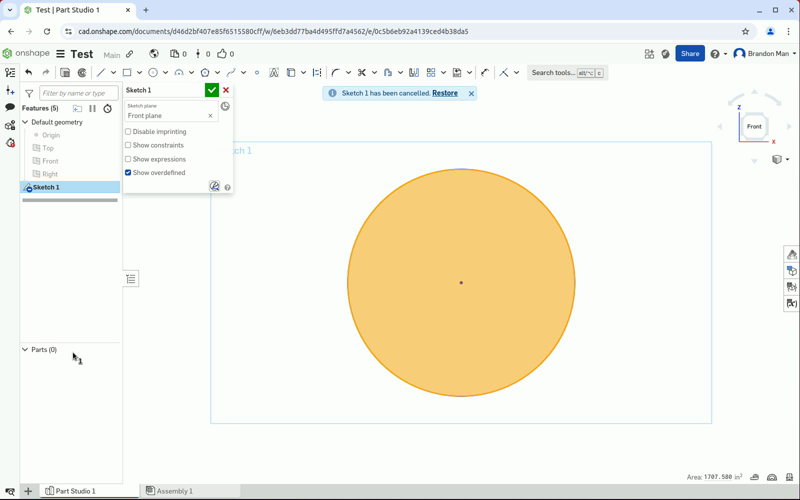
key(shift+y)
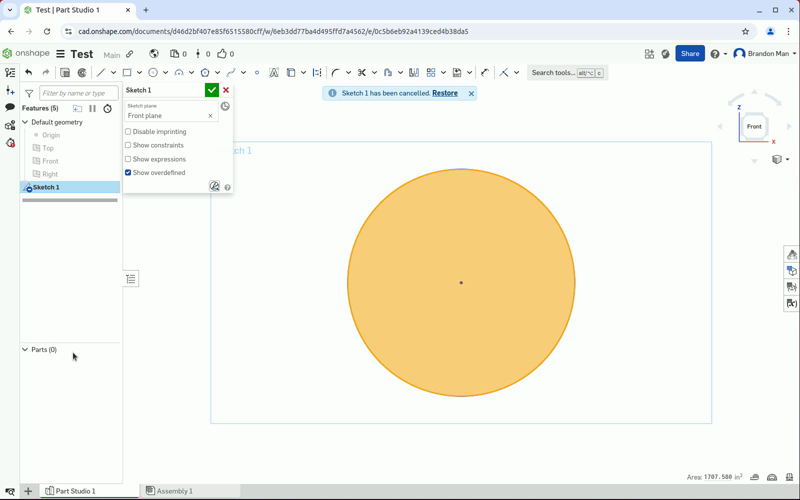
key(shift+e)
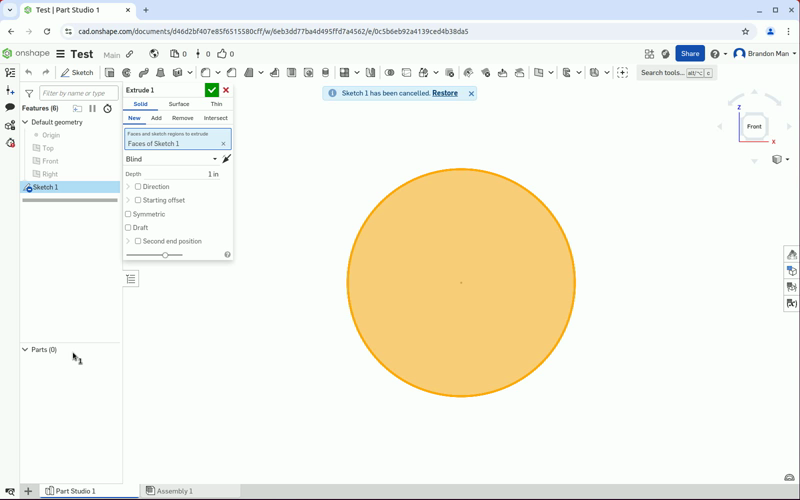
mouse_move(143, 106)
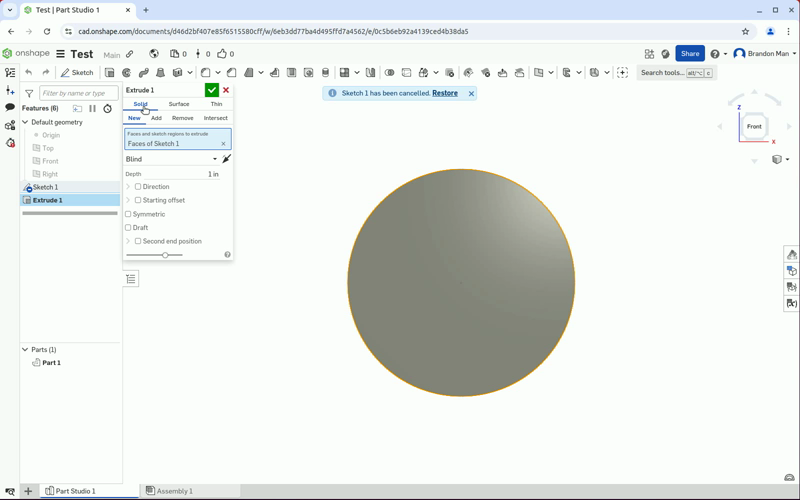
click(143, 106)
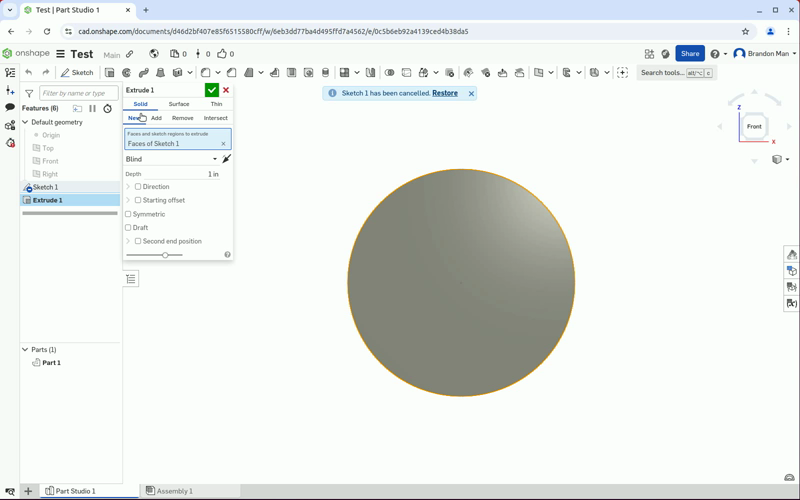
mouse_move(137, 120)
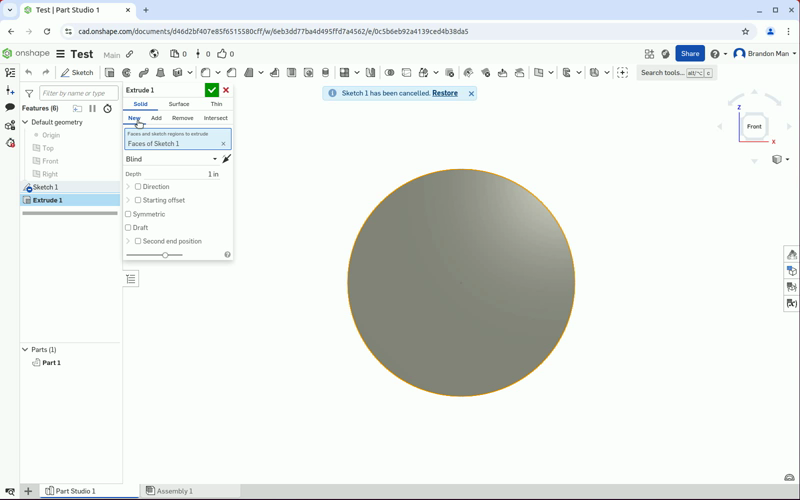
click(137, 120)
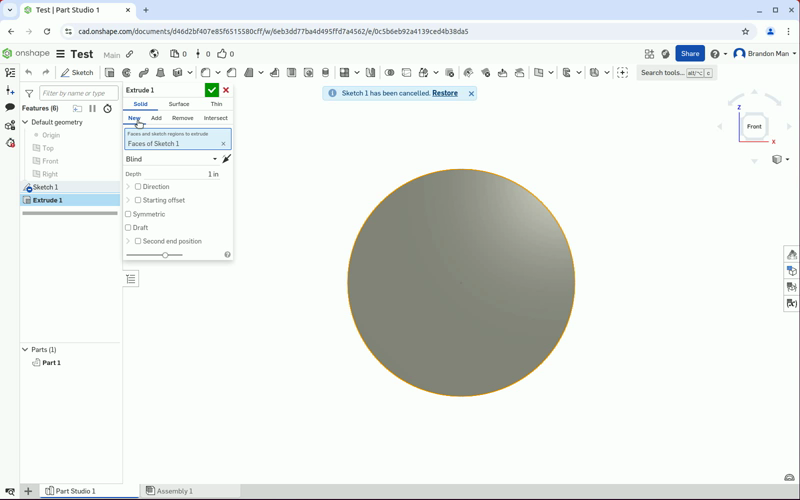
key(tab, 4)
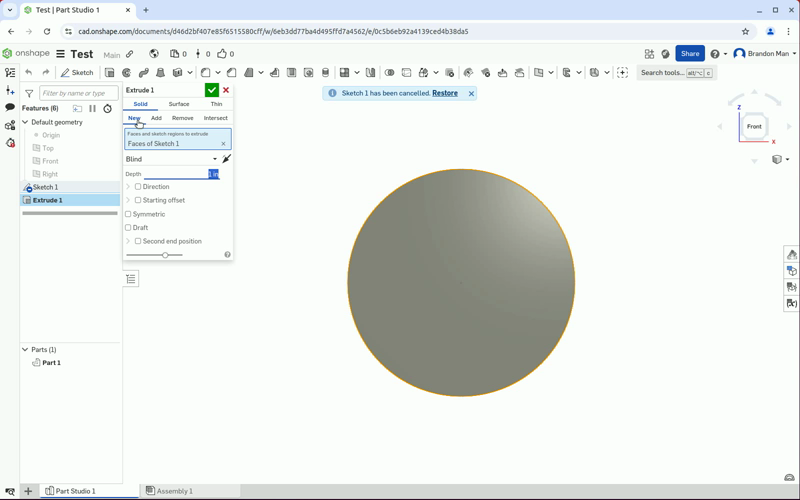
text(3.129)
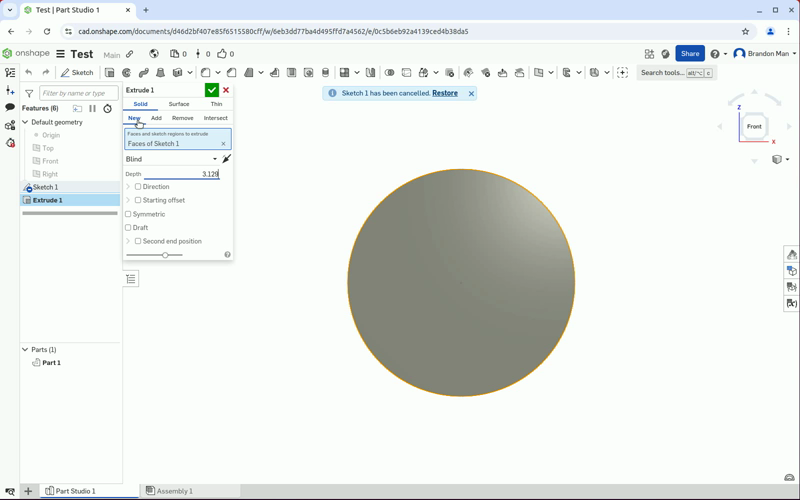
key(enter)
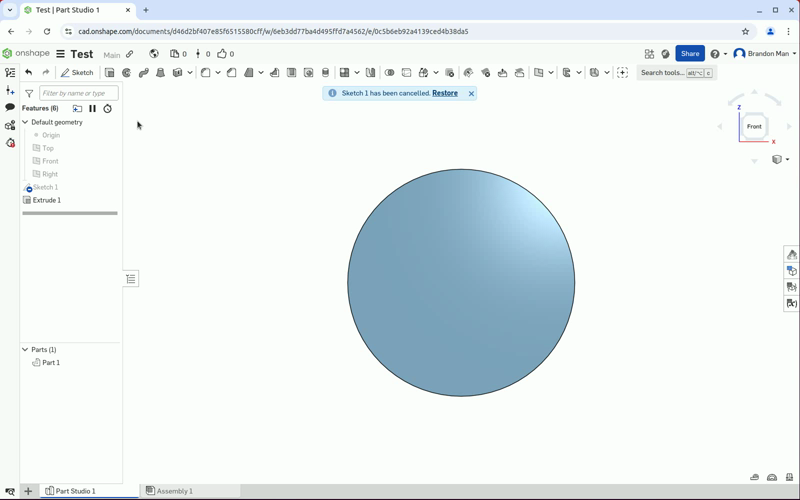
key(shift+h)
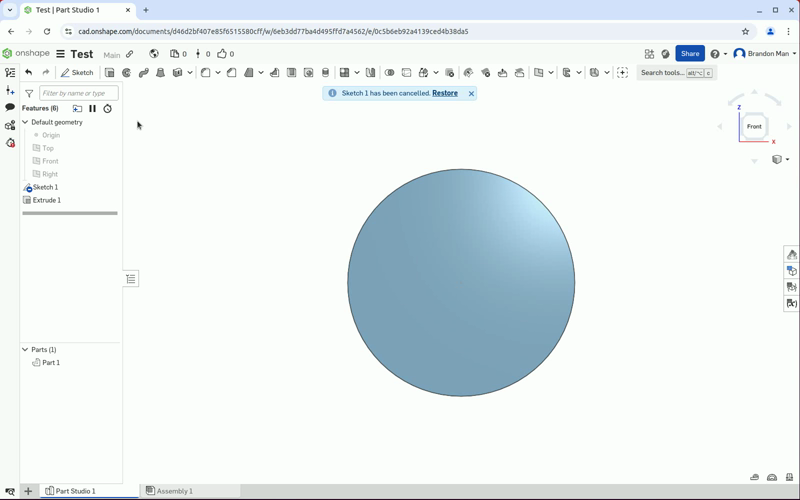
key(shift+h)
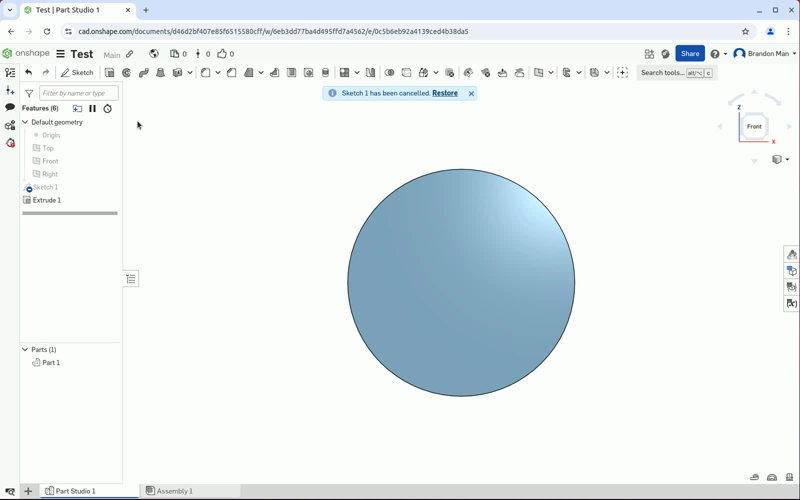
mouse_move(73, 189)
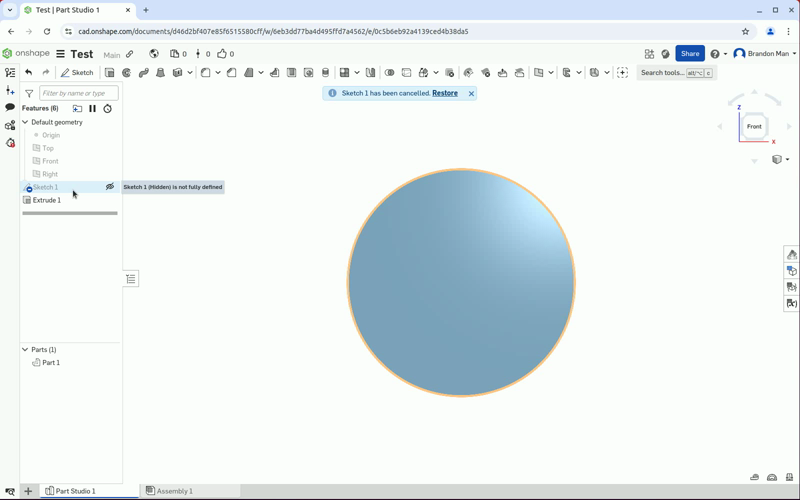
click(73, 189)
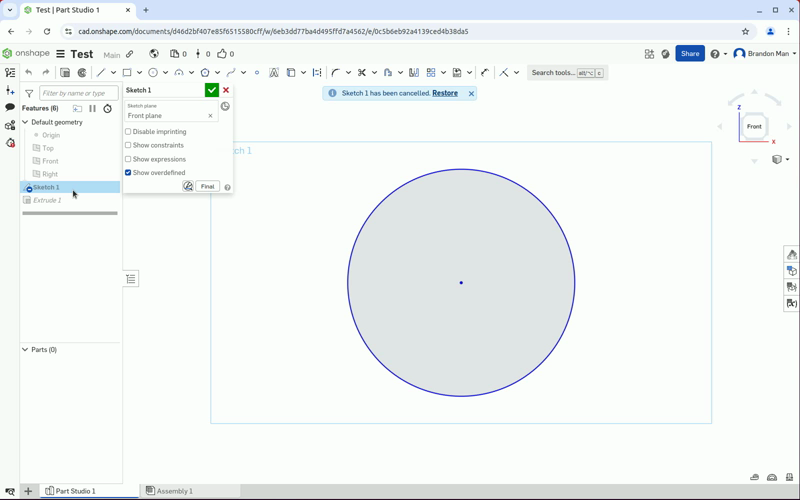
mouse_move(229, 92)
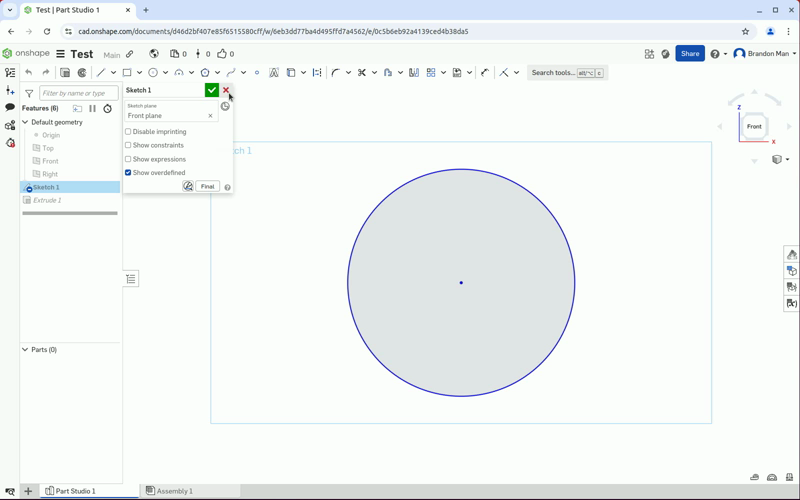
click(229, 92)
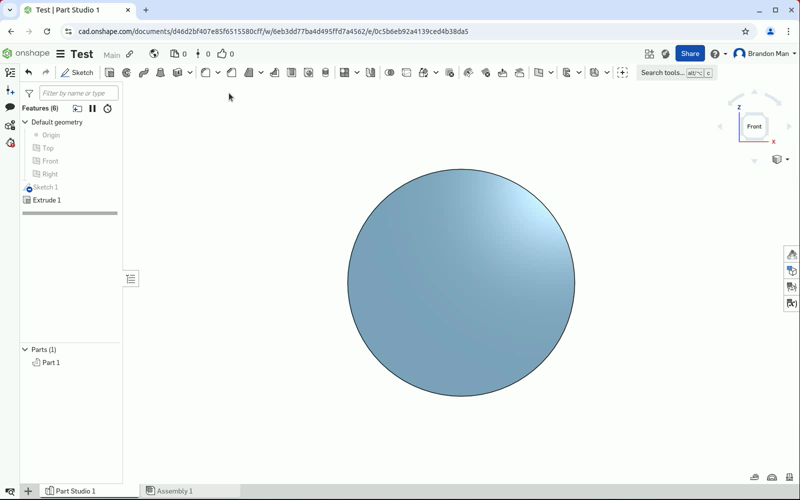
mouse_move(541, 75)
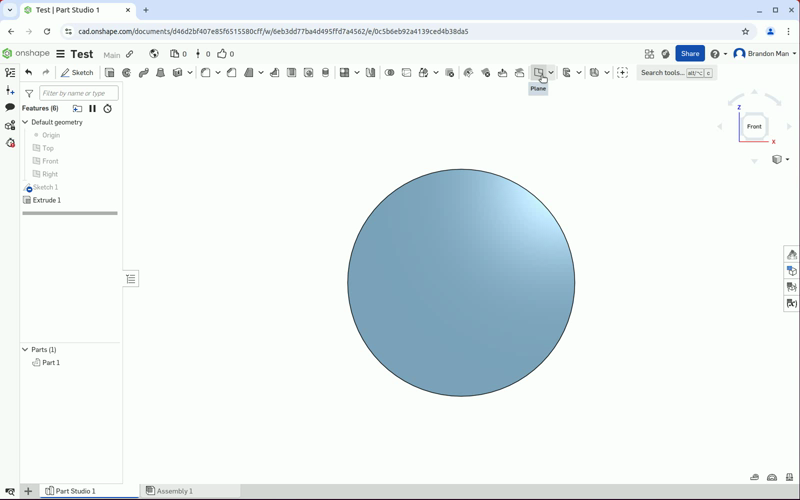
click(541, 75)
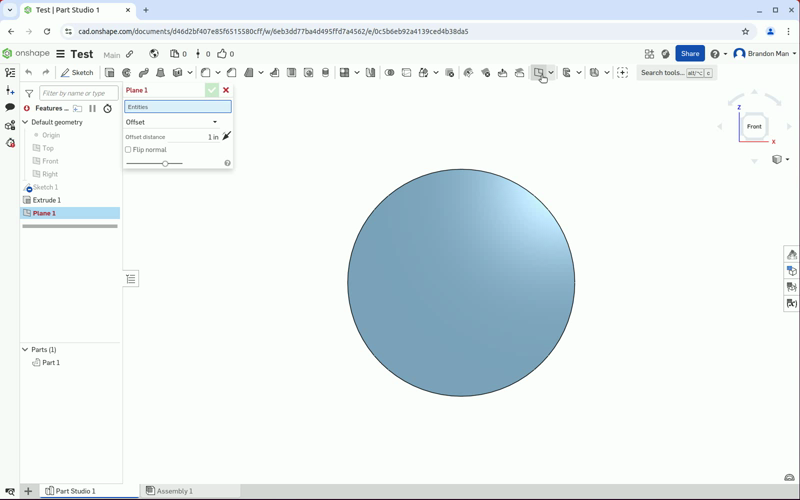
mouse_move(73, 163)
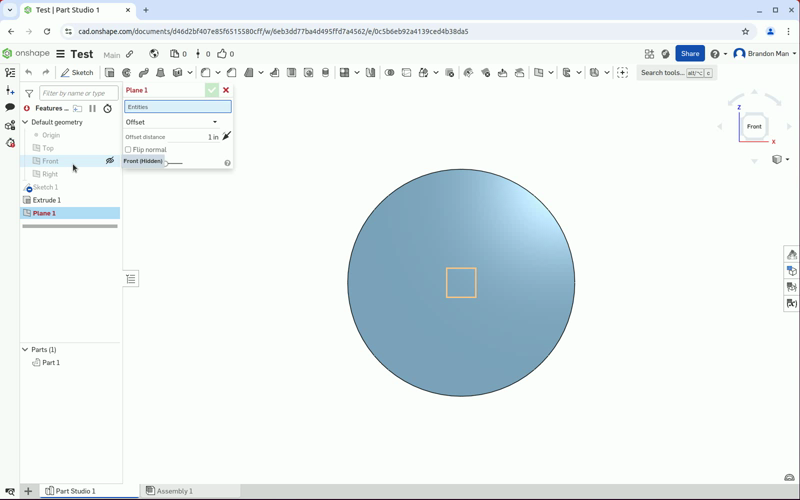
click(73, 163)
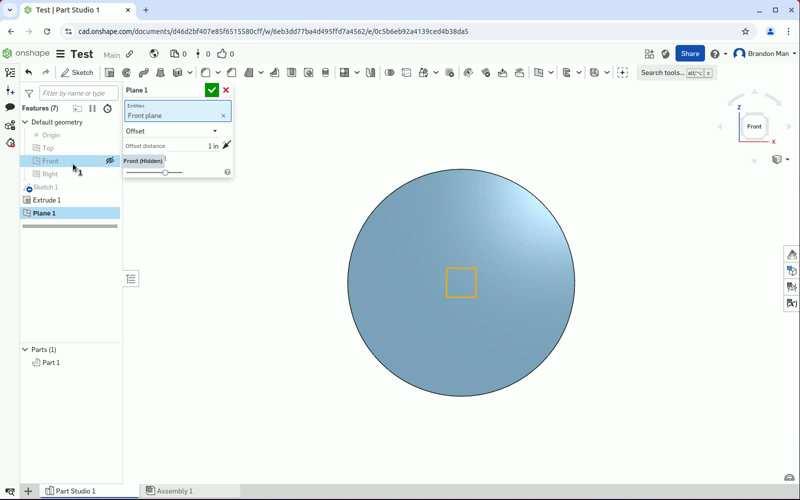
key(tab, 2)
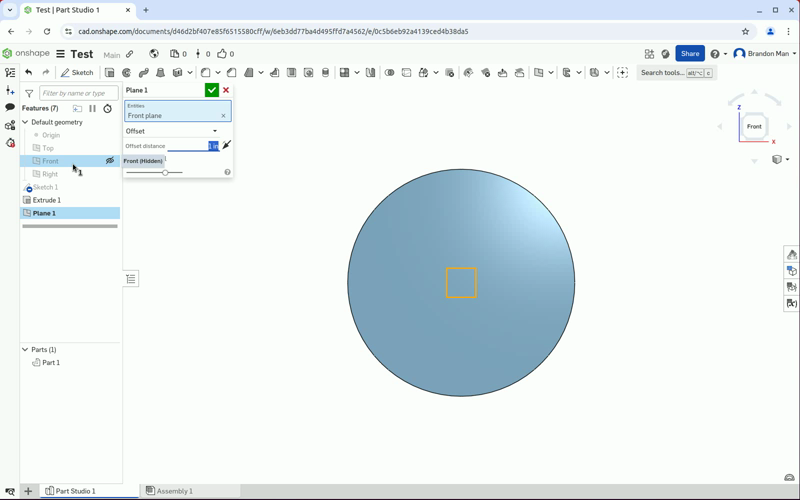
text(3.143)
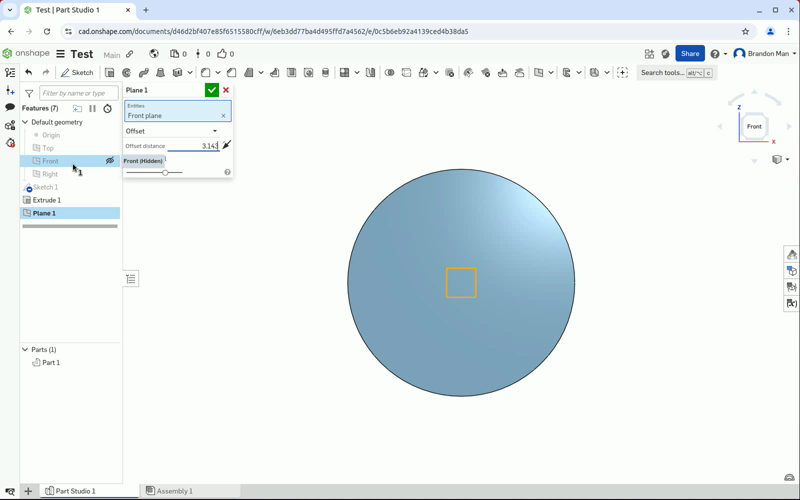
key(enter, 2)
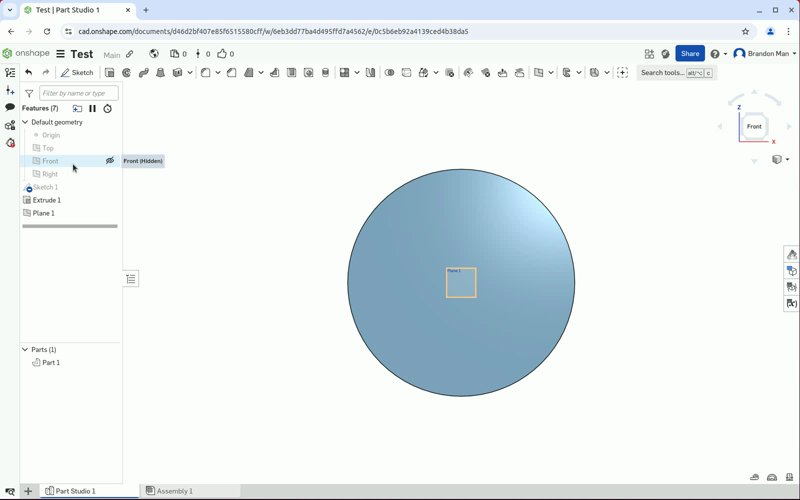
key(shift+s)
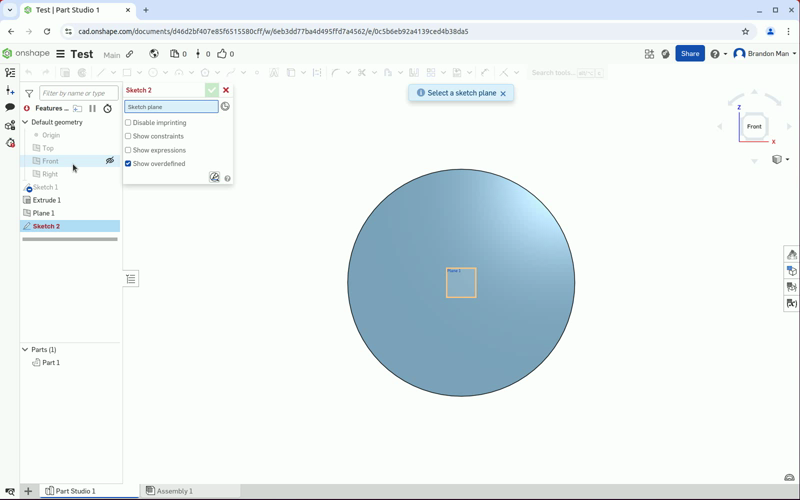
mouse_move(73, 215)
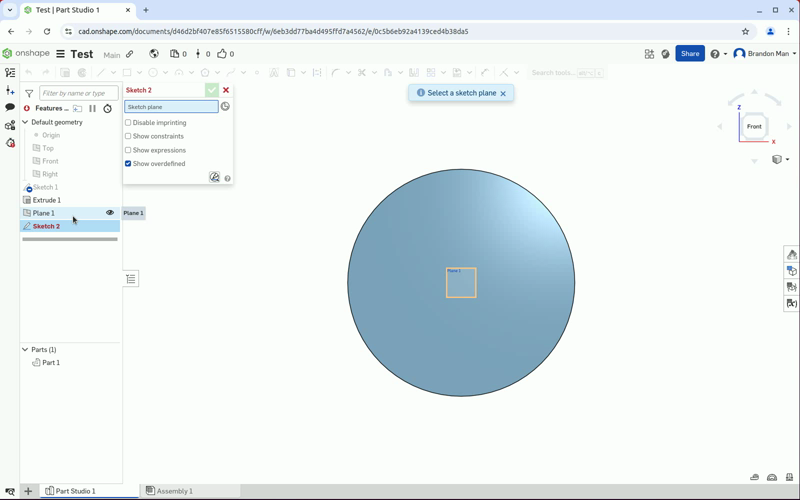
click(73, 215)
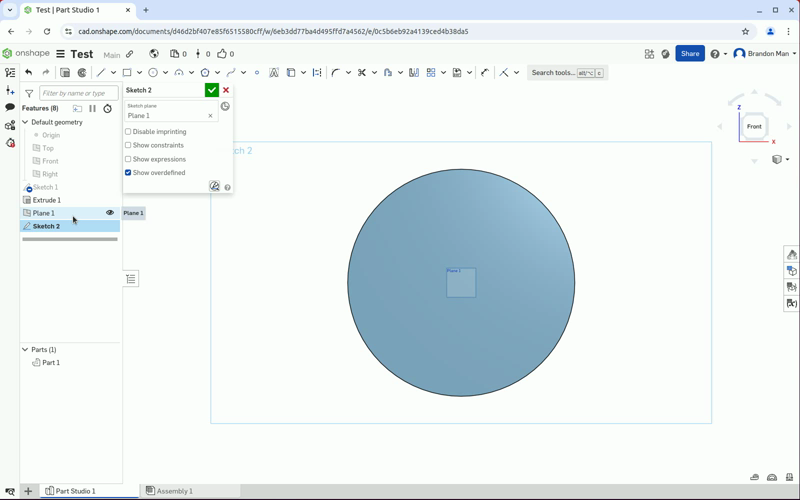
mouse_move(73, 352)
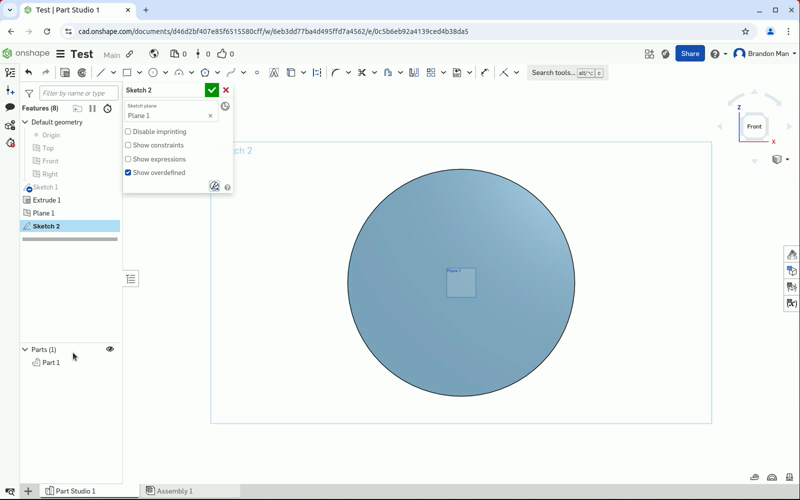
key(y)
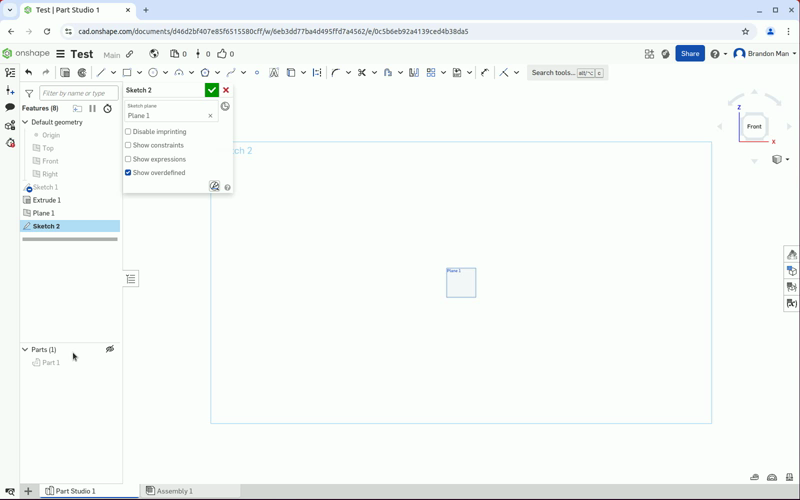
key(c)
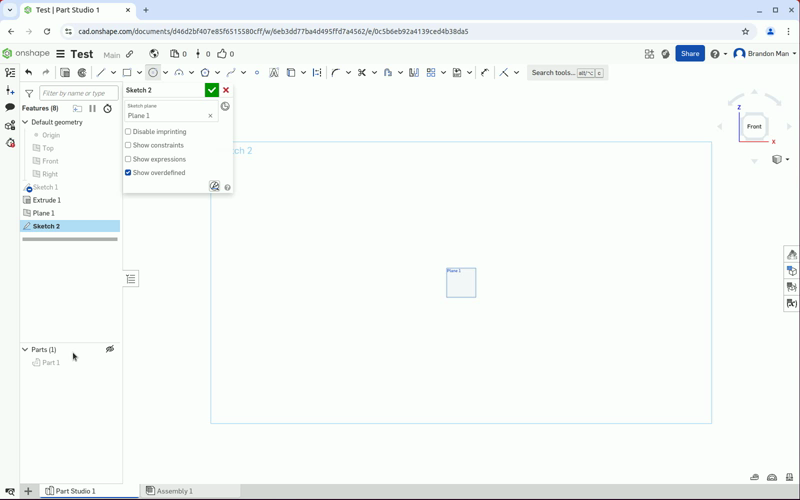
key_down(shift)
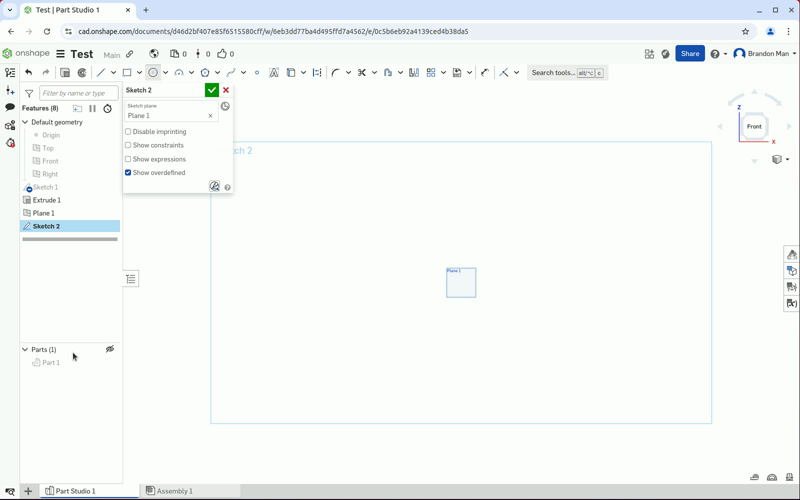
mouse_move(461, 282)
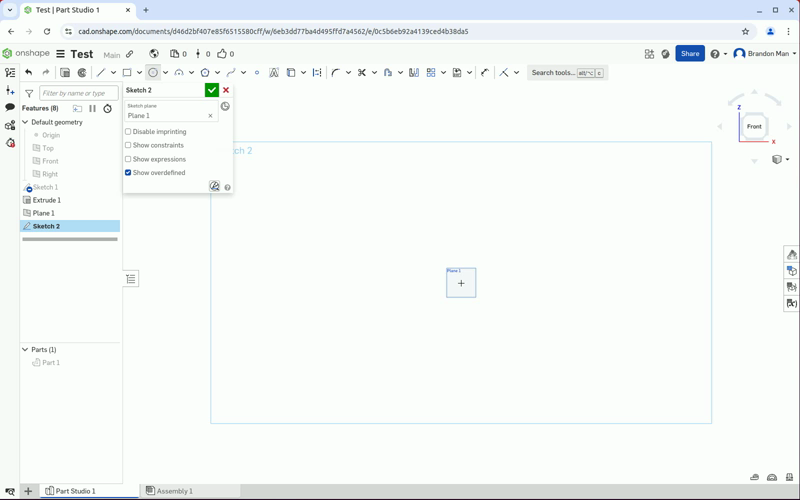
click(461, 282)
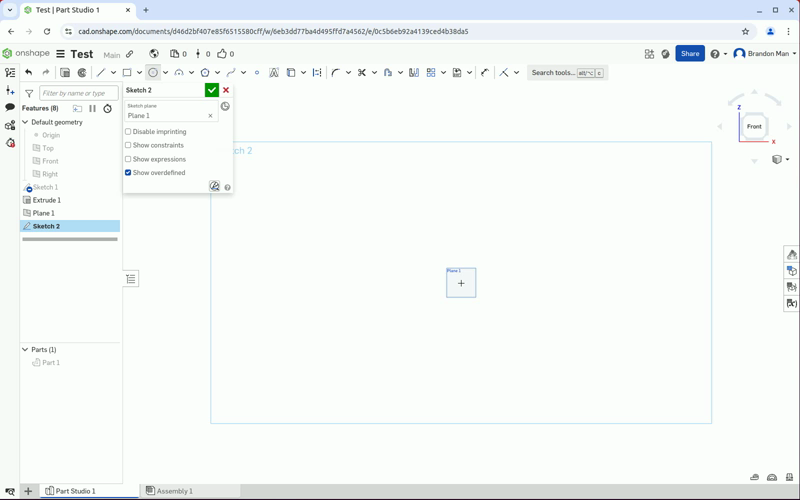
key_up(shift)
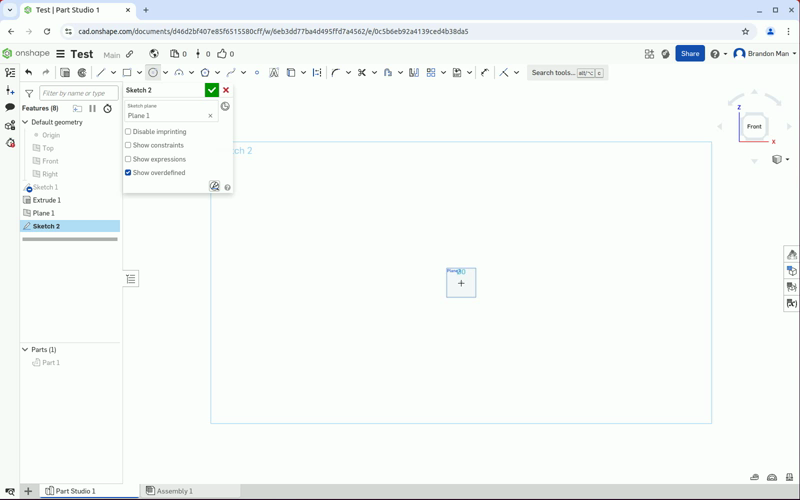
mouse_move(559, 282)
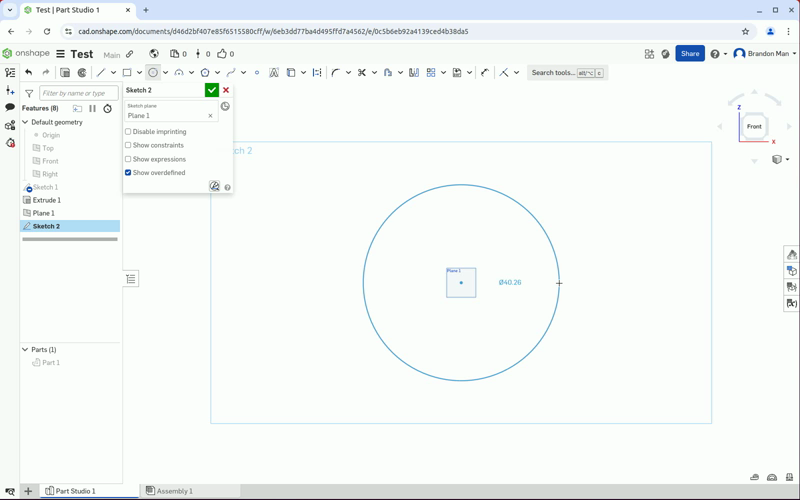
click(559, 282)
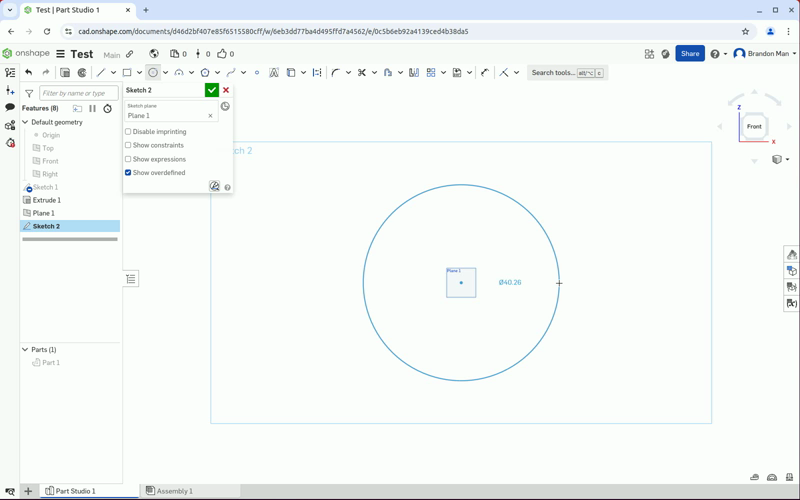
key(esc)
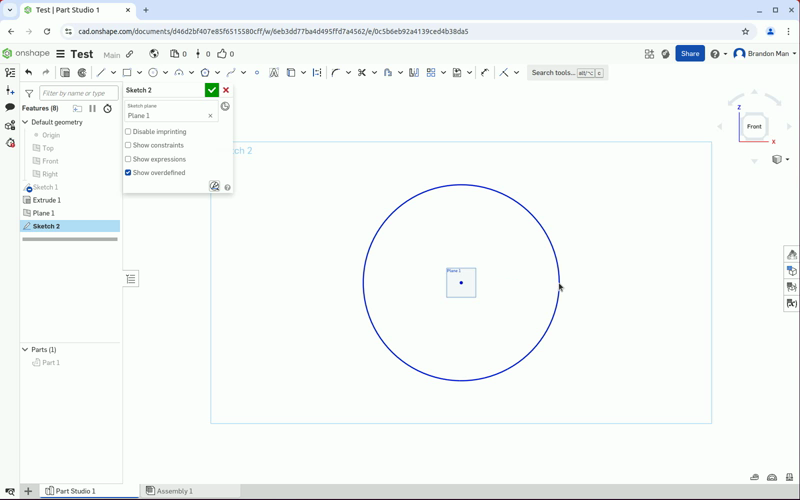
mouse_move(477, 296)
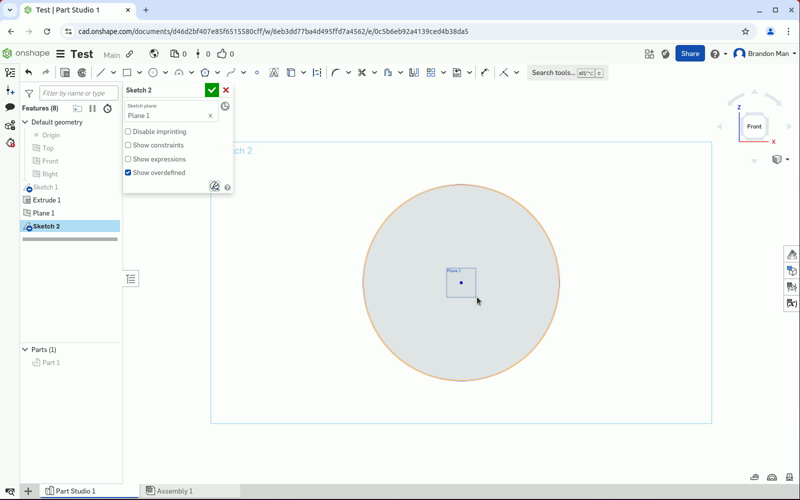
click(477, 296)
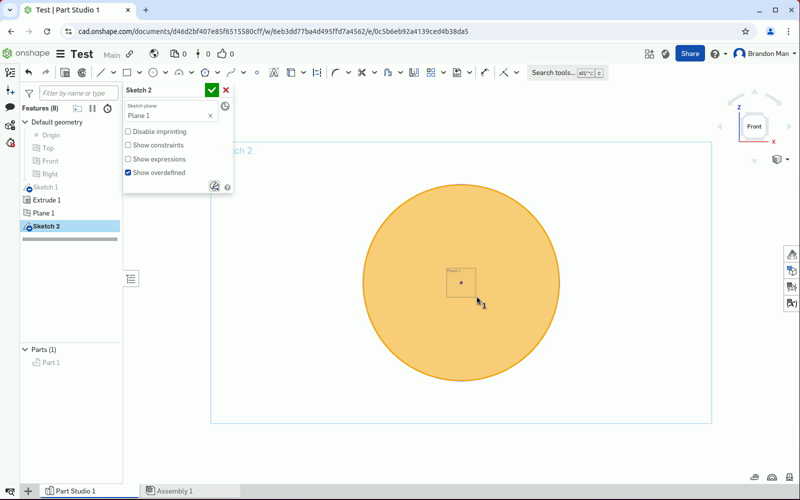
mouse_move(73, 352)
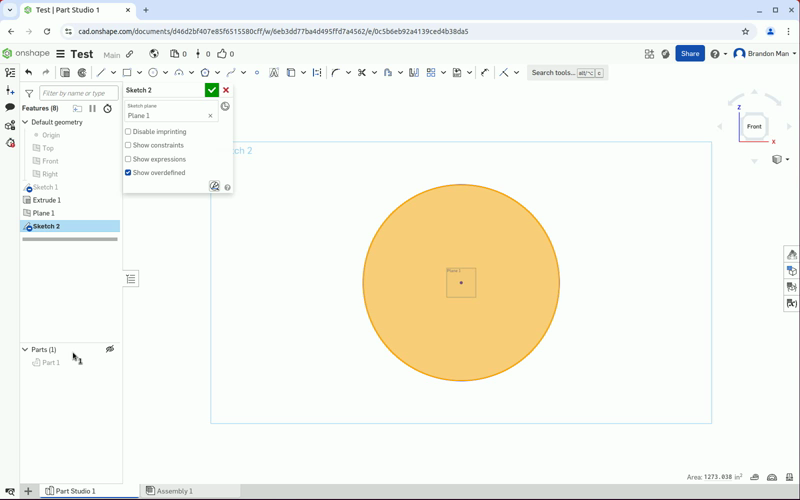
key(shift+y)
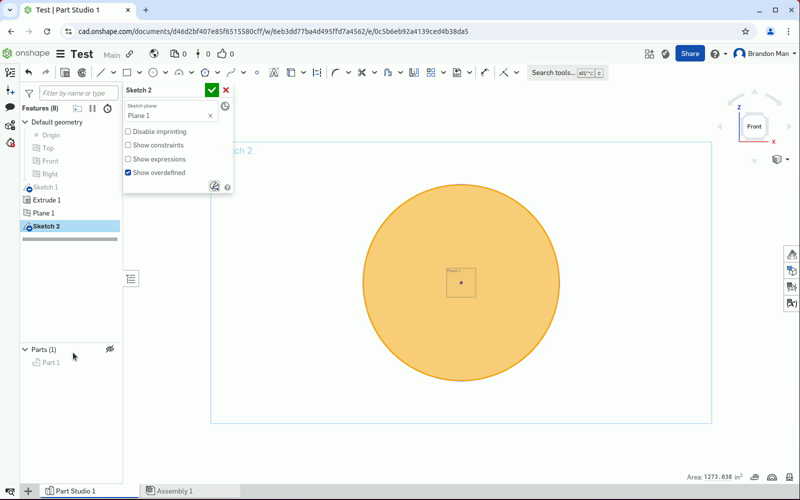
key(shift+e)
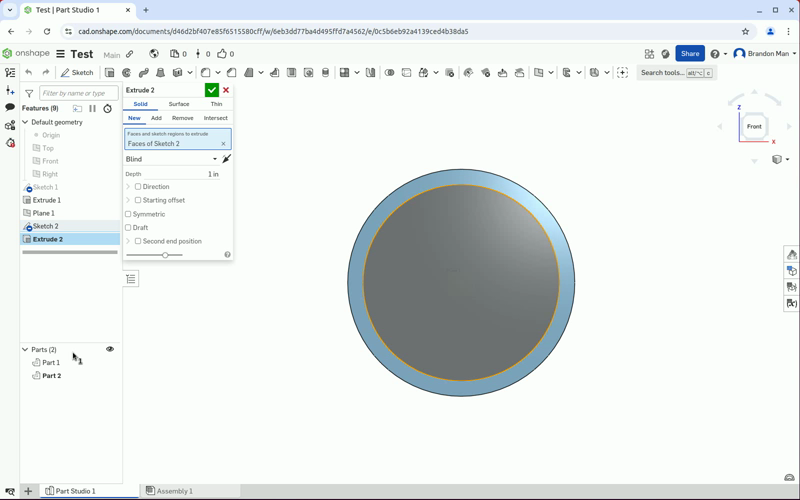
mouse_move(143, 106)
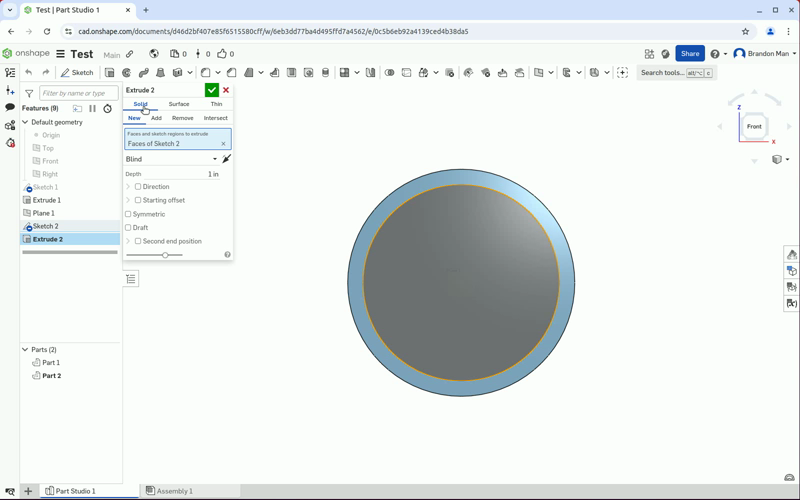
click(143, 106)
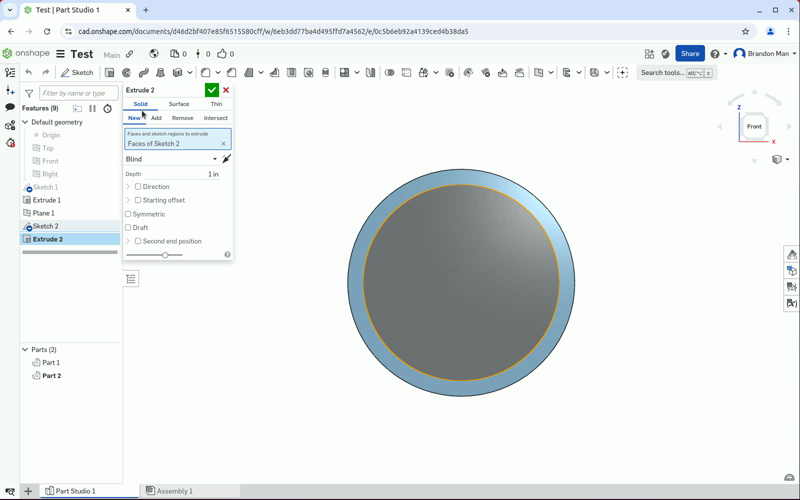
mouse_move(137, 120)
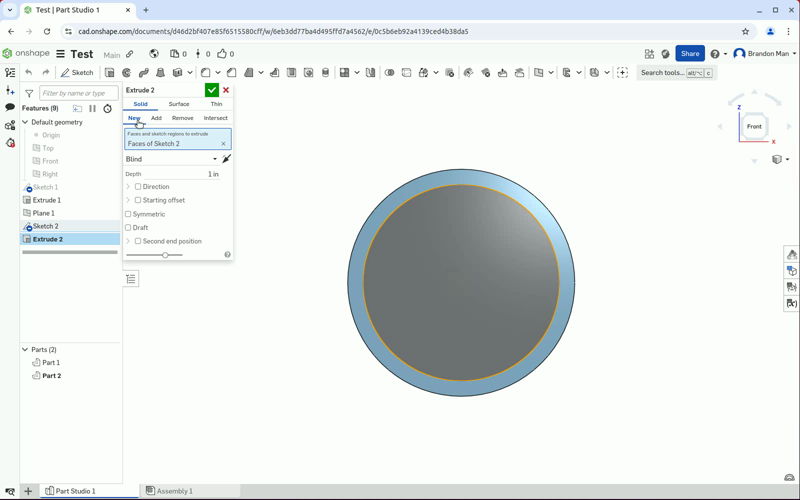
click(137, 120)
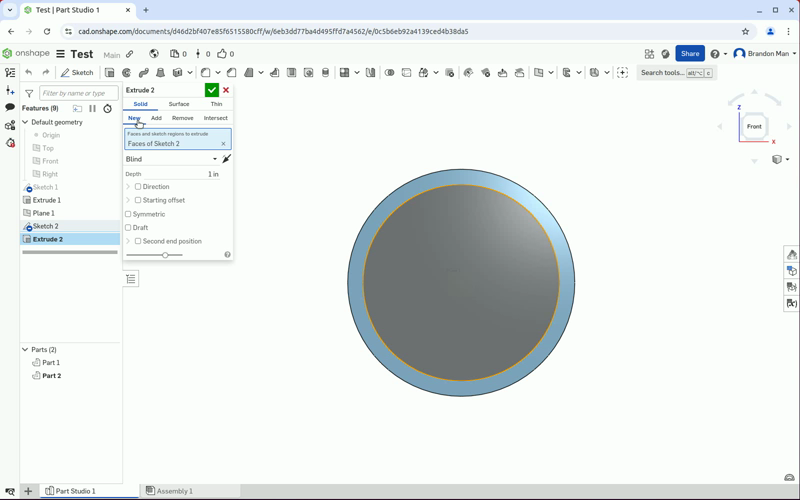
key(tab, 4)
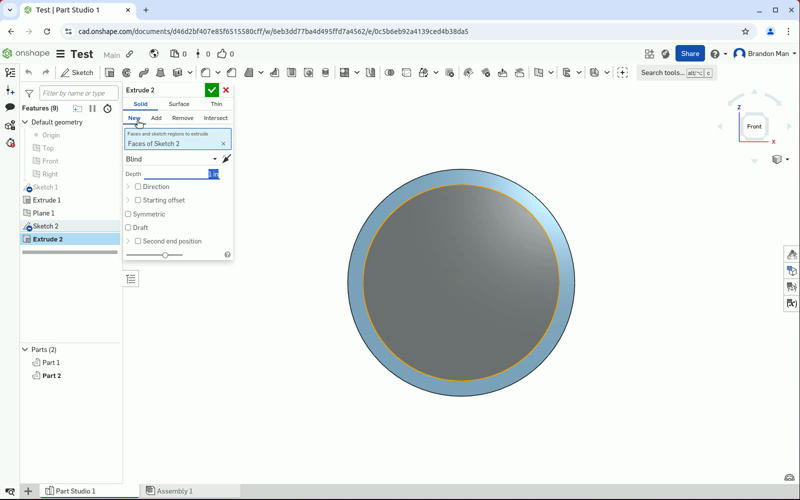
text(9.147)
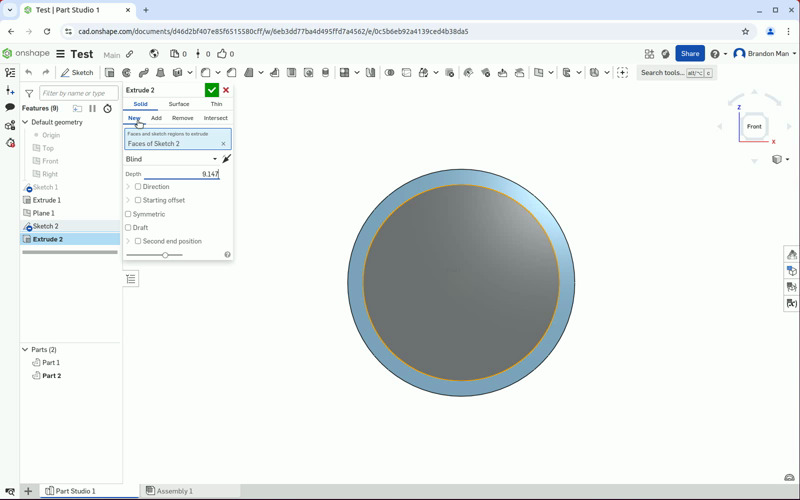
key(enter)
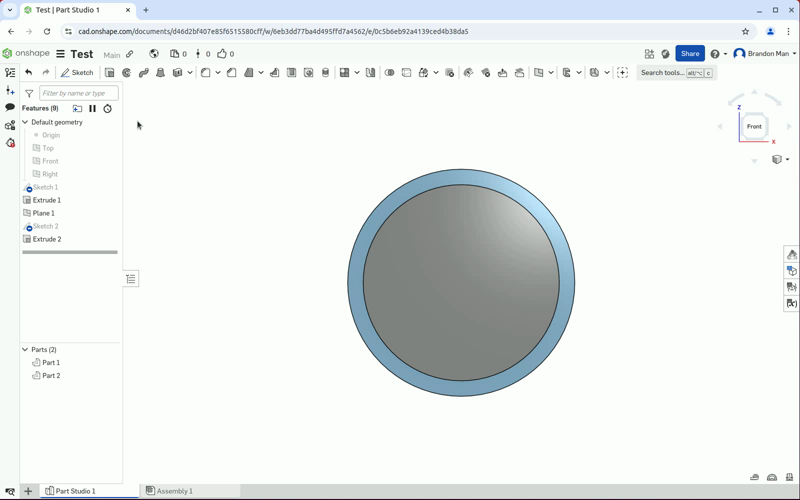
key(shift+h)
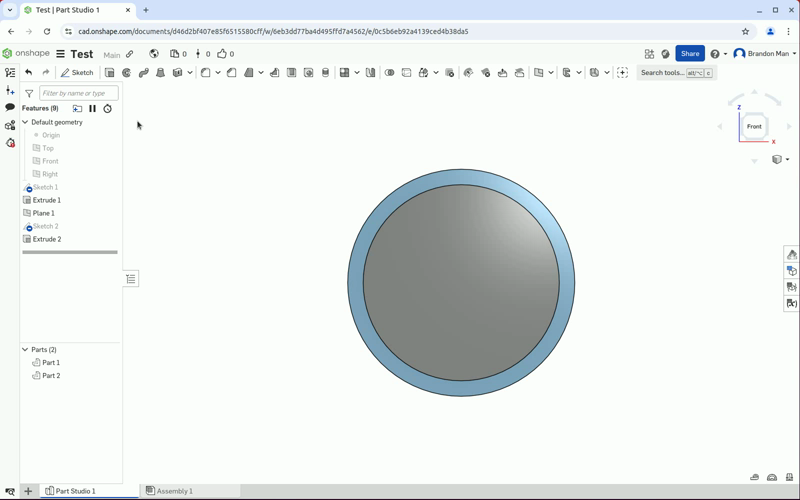
key(shift+h)
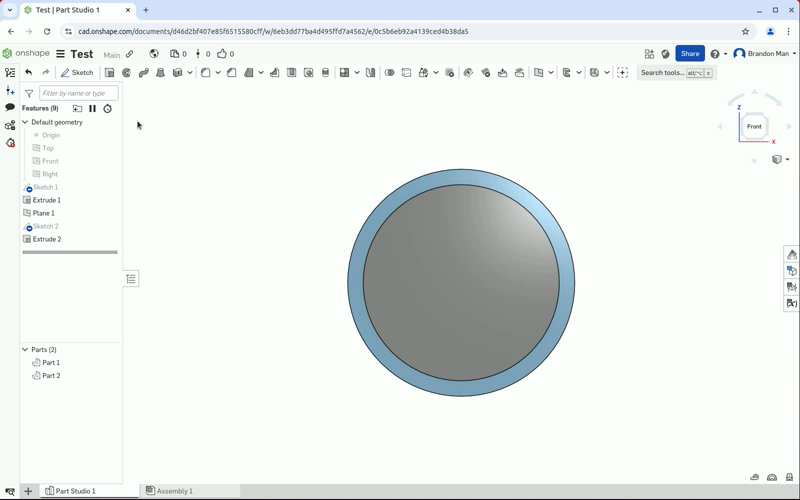
mouse_move(73, 189)
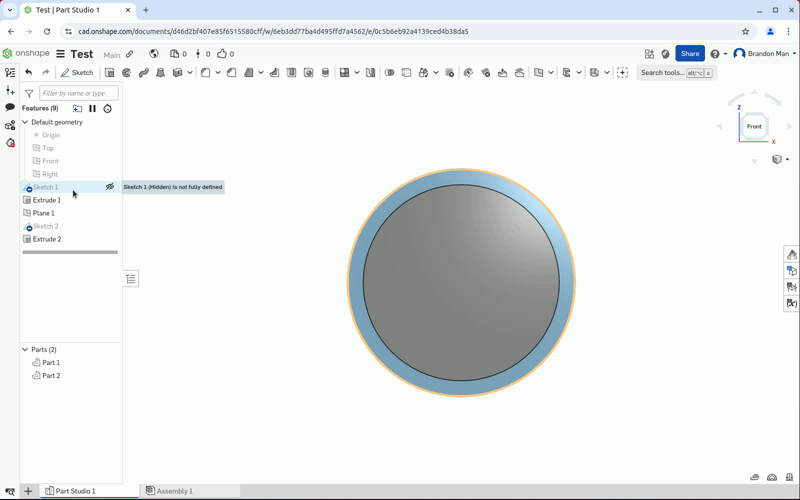
click(73, 189)
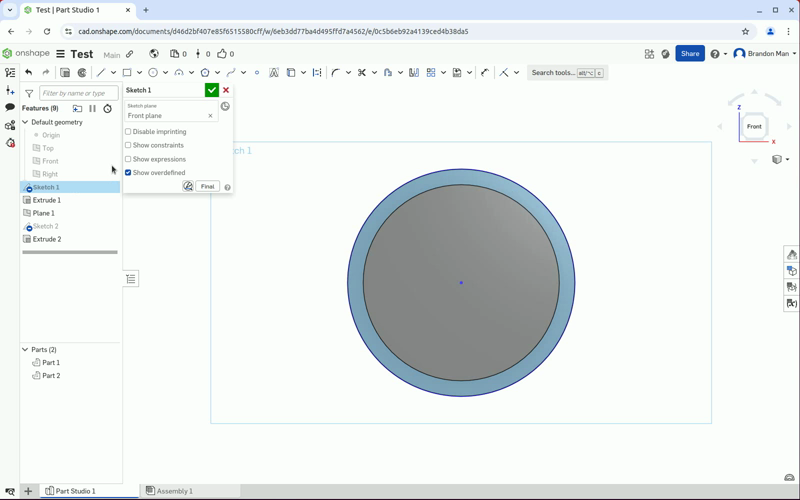
mouse_move(229, 92)
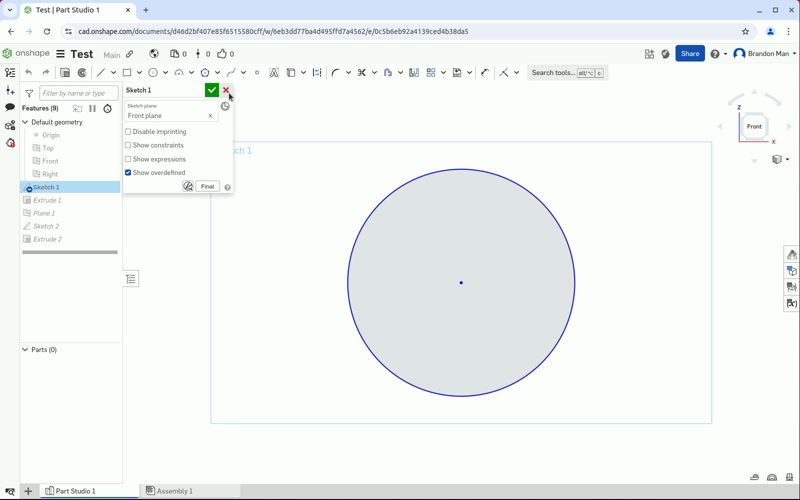
click(229, 92)
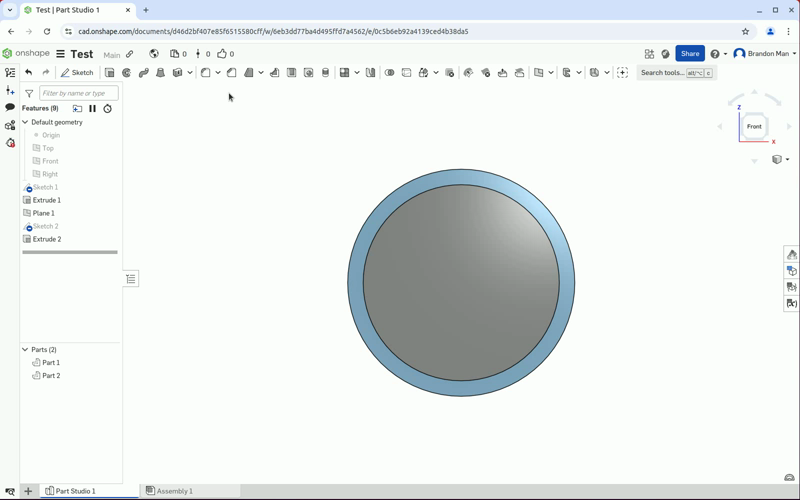
mouse_move(541, 75)
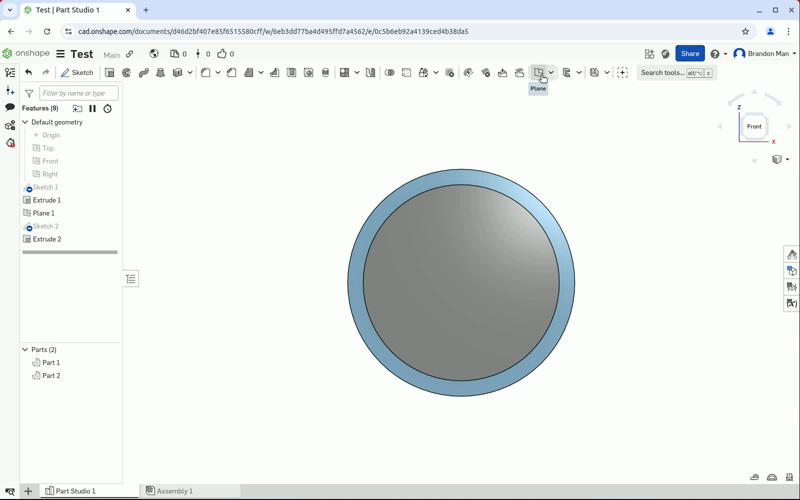
click(541, 75)
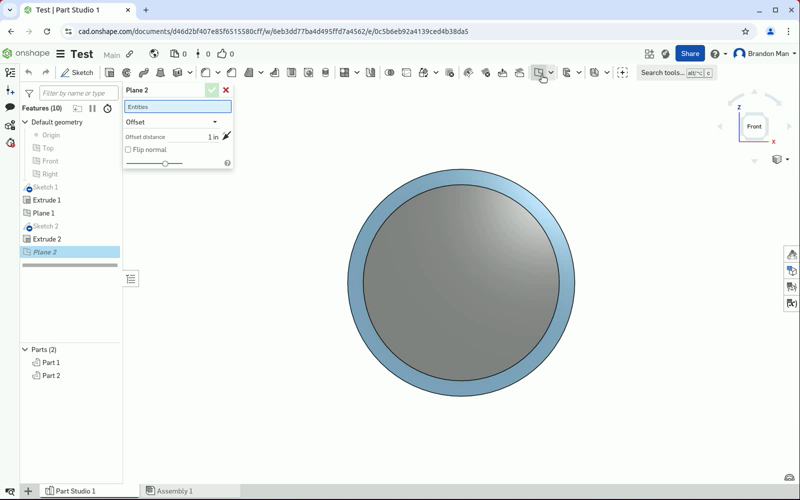
mouse_move(73, 163)
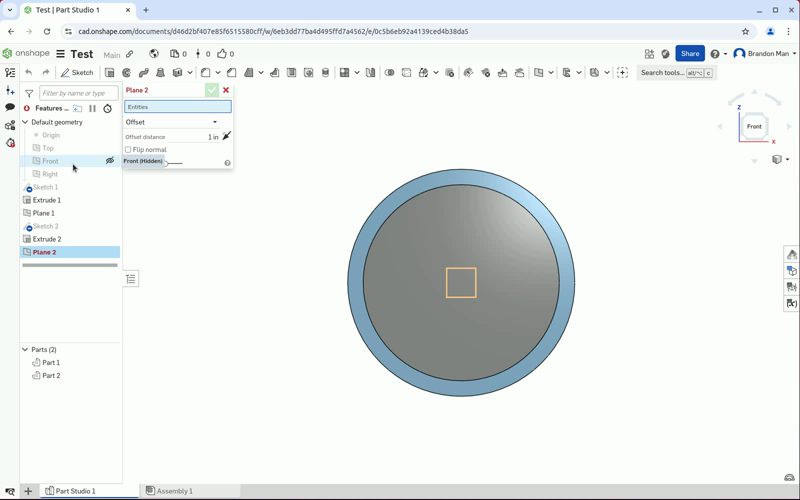
click(73, 163)
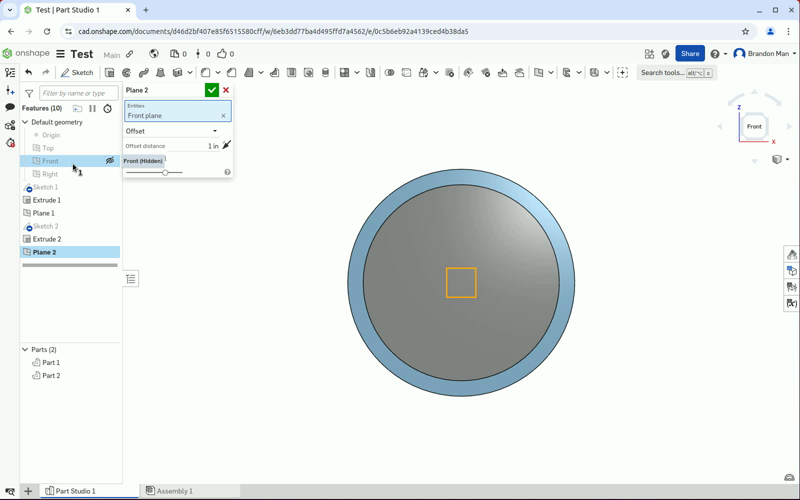
key(tab, 2)
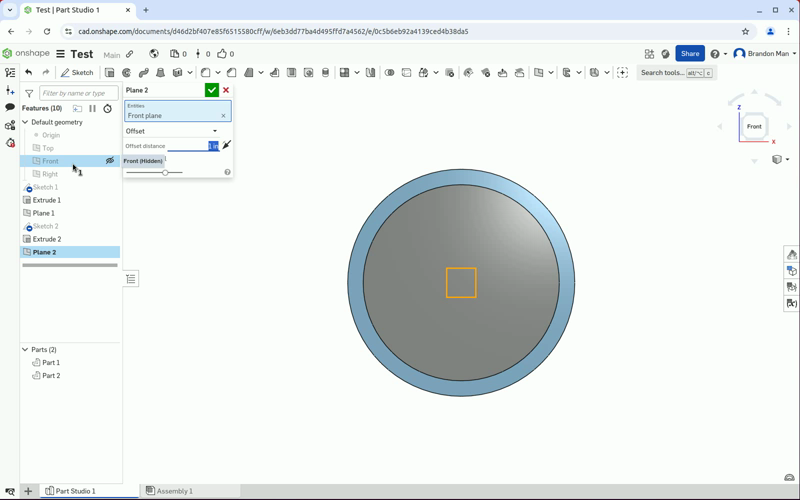
text(12.263)
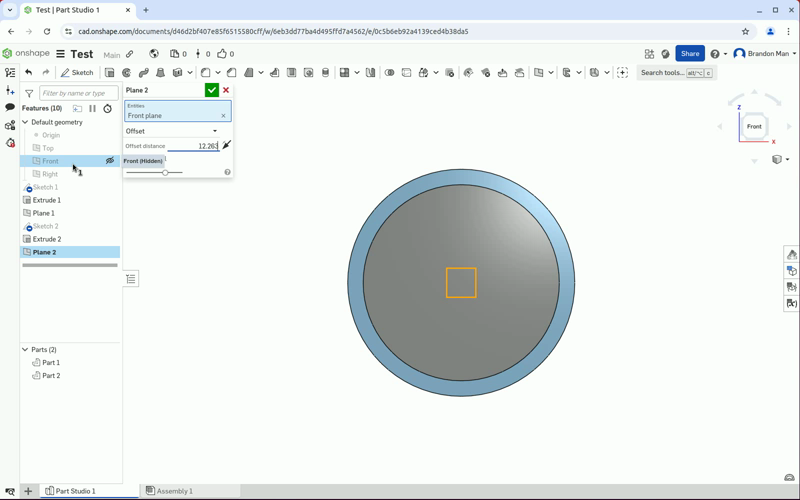
key(enter, 2)
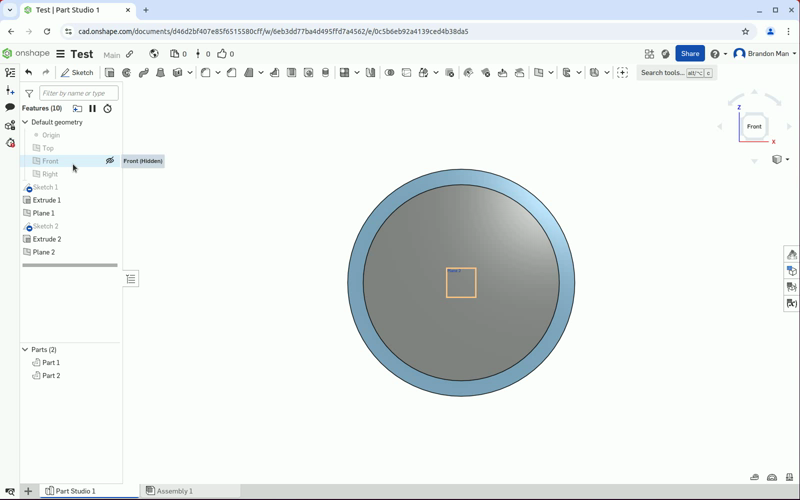
key(shift+s)
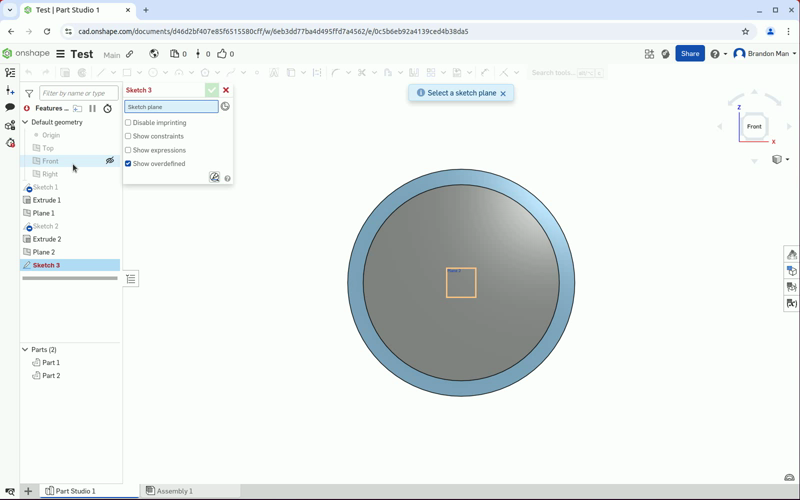
mouse_move(73, 254)
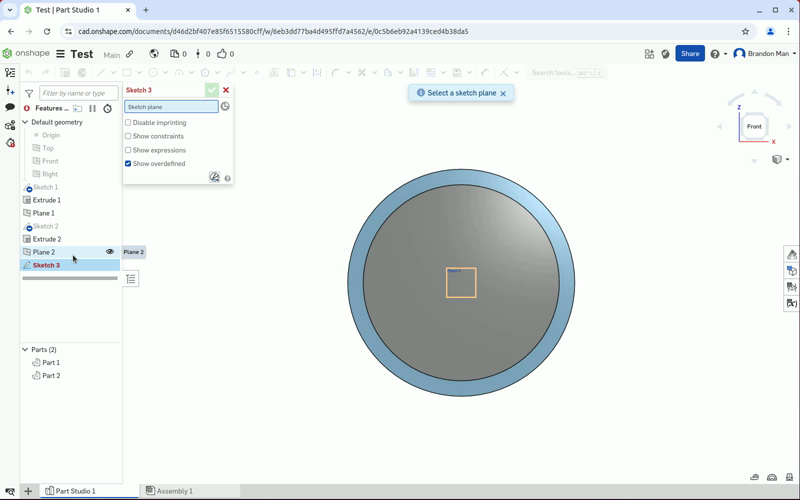
click(73, 254)
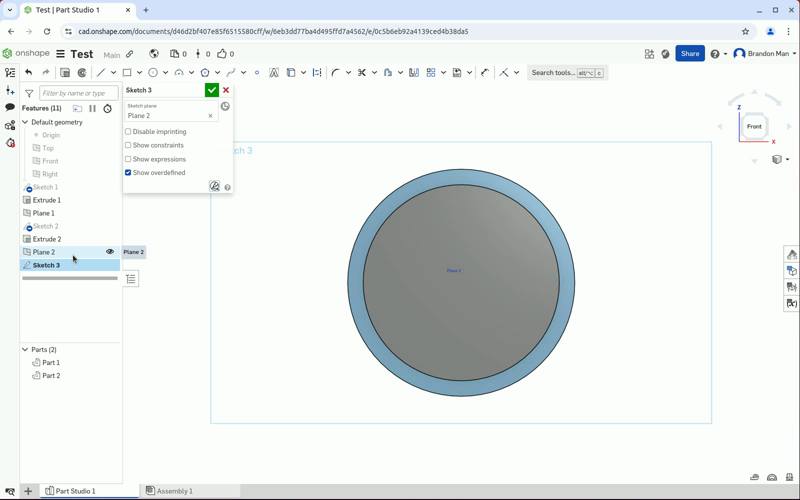
mouse_move(73, 352)
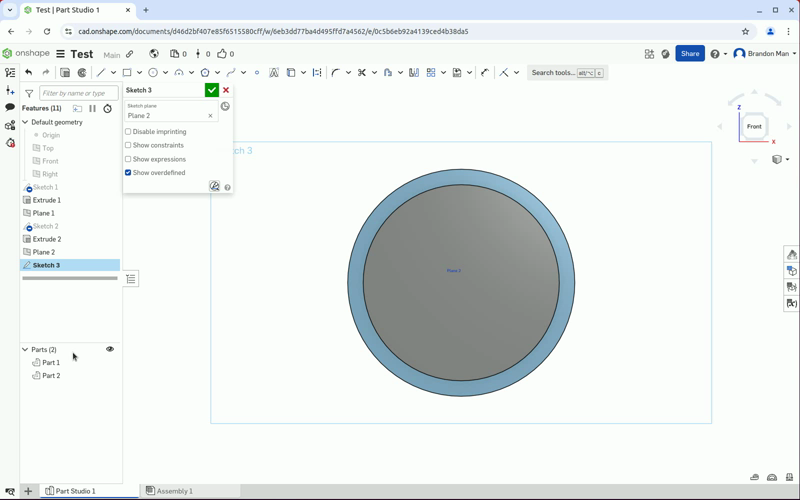
key(y)
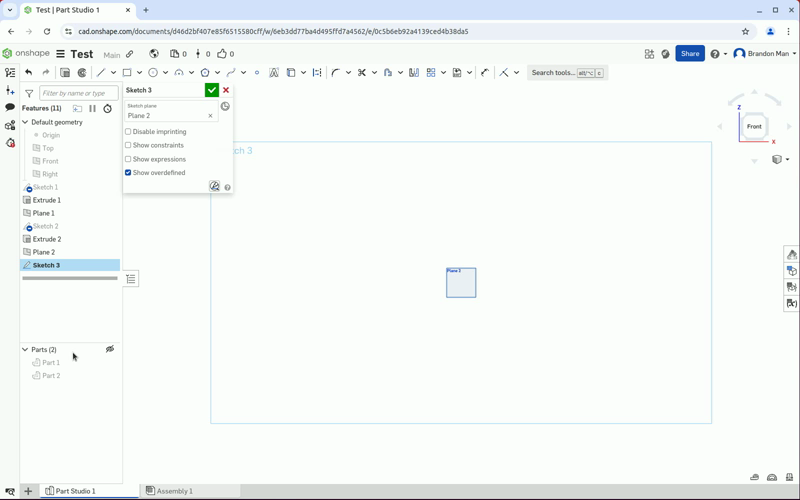
key(c)
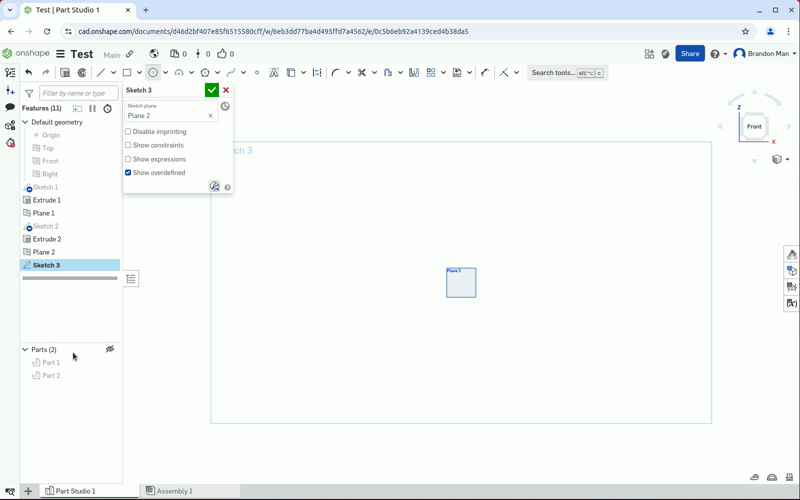
key_down(shift)
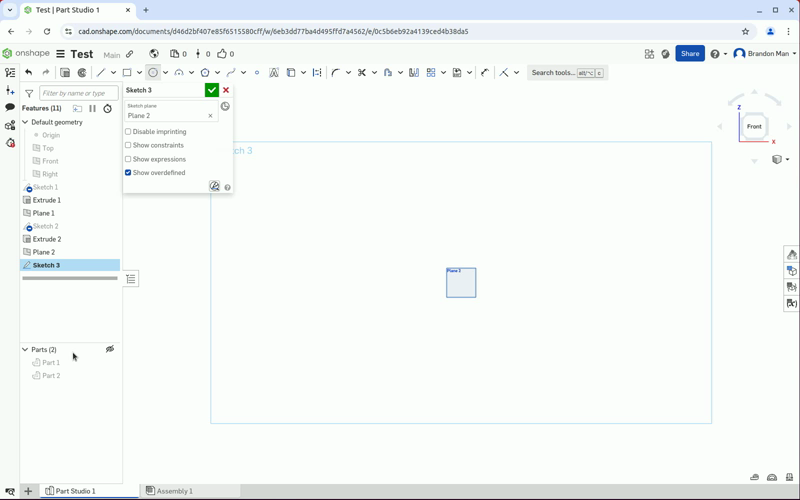
mouse_move(428, 282)
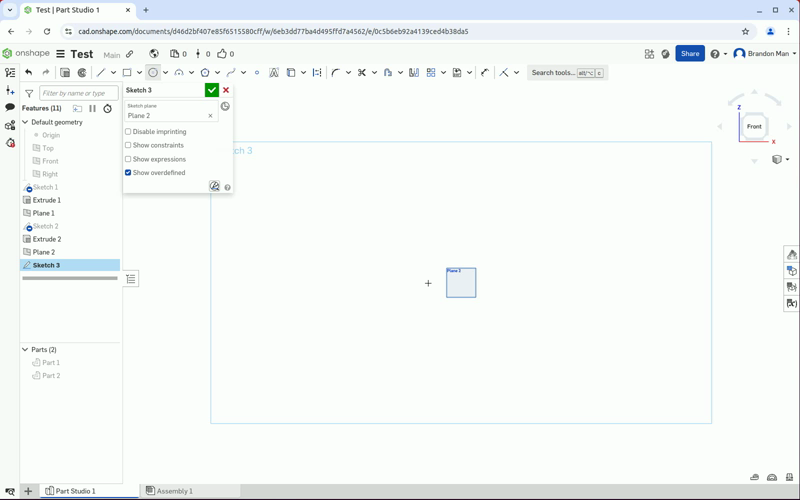
click(428, 282)
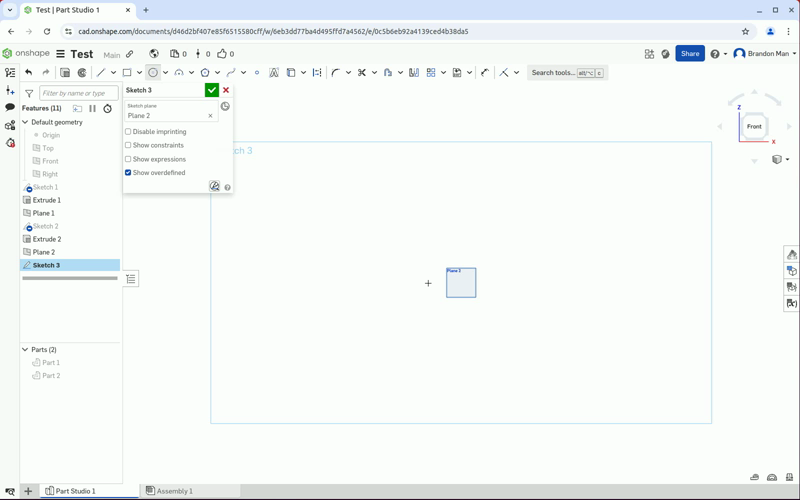
key_up(shift)
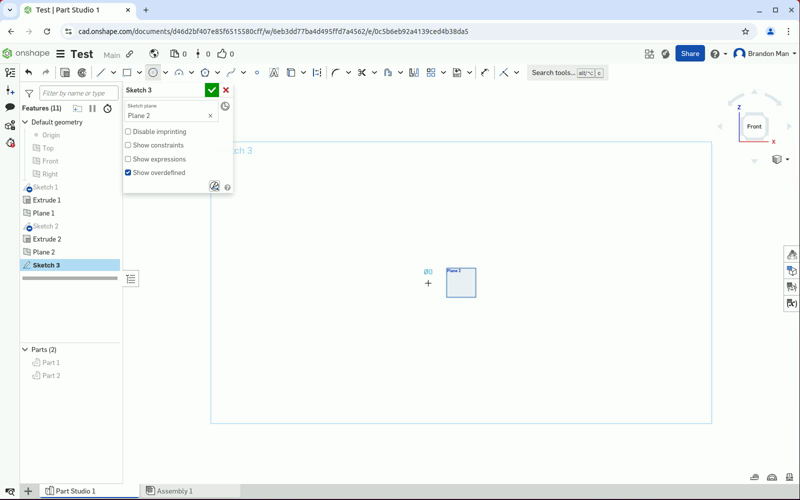
mouse_move(472, 282)
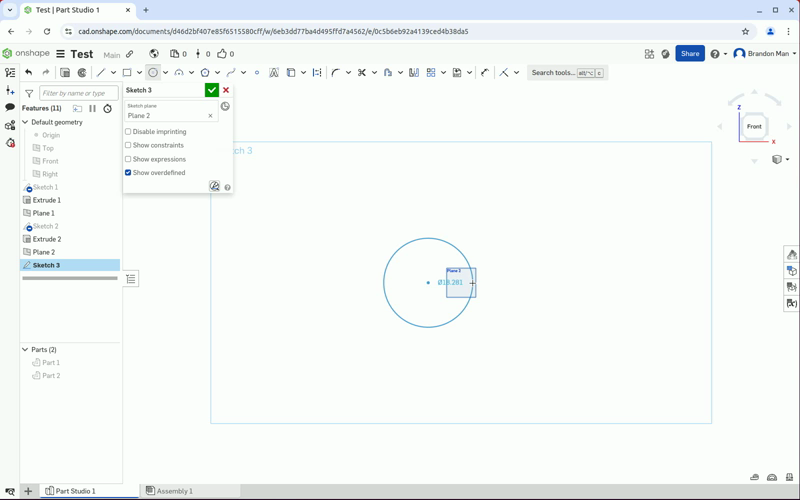
click(472, 282)
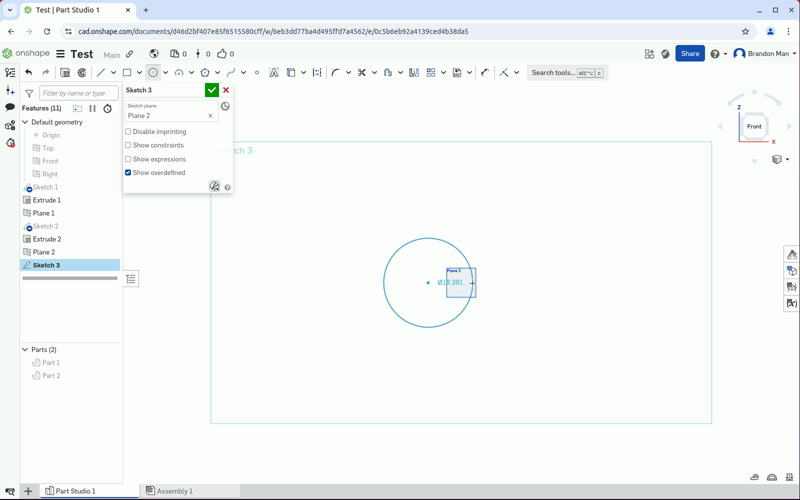
key(esc)
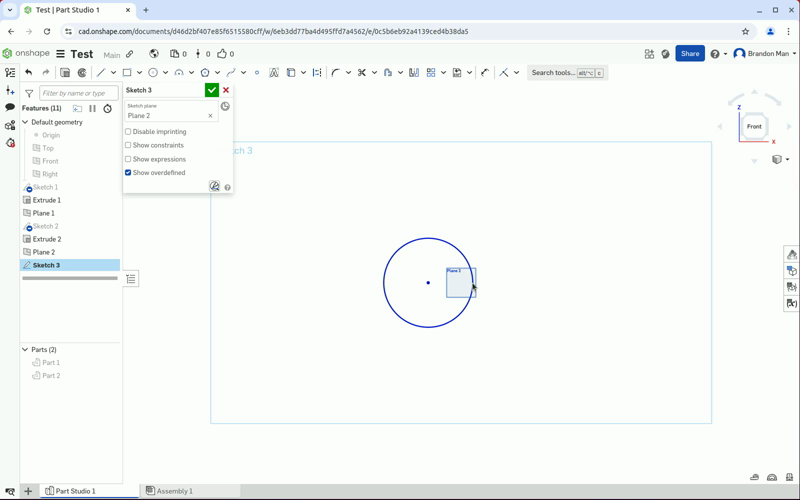
mouse_move(404, 295)
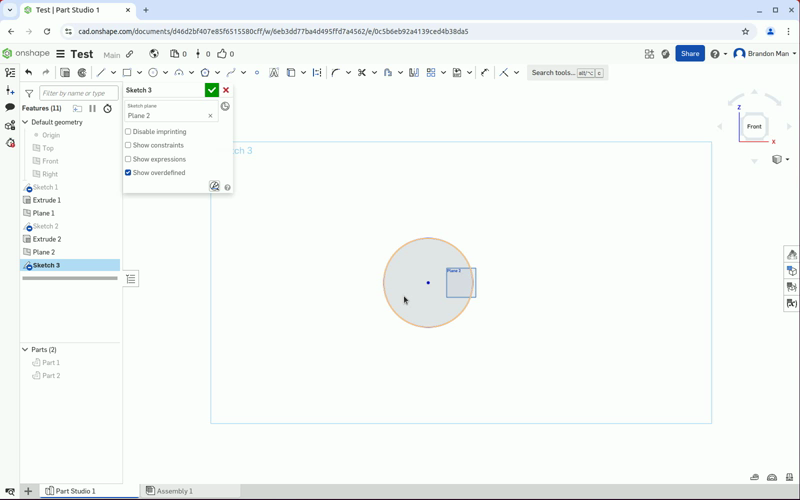
click(404, 295)
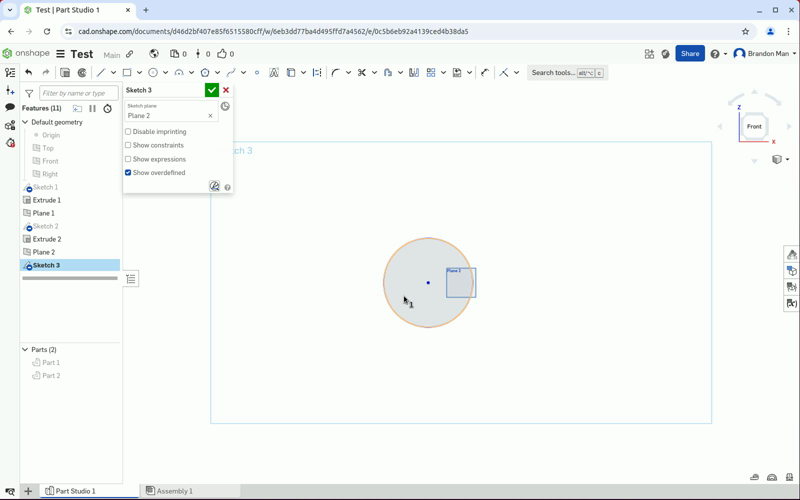
mouse_move(73, 352)
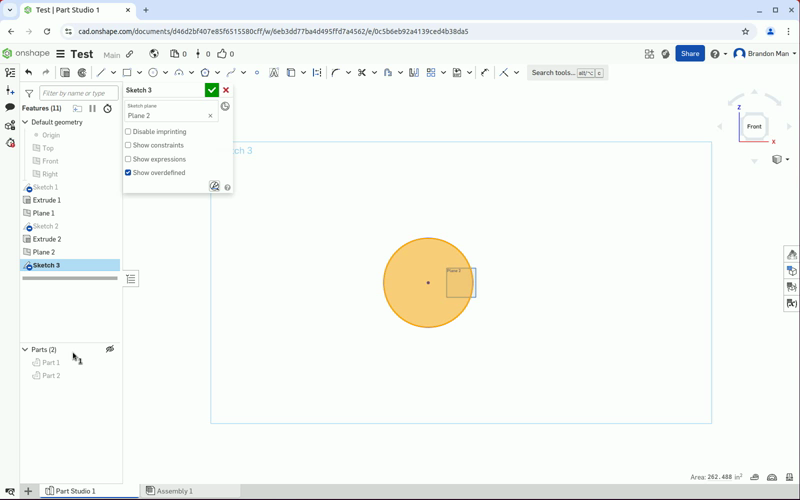
key(shift+y)
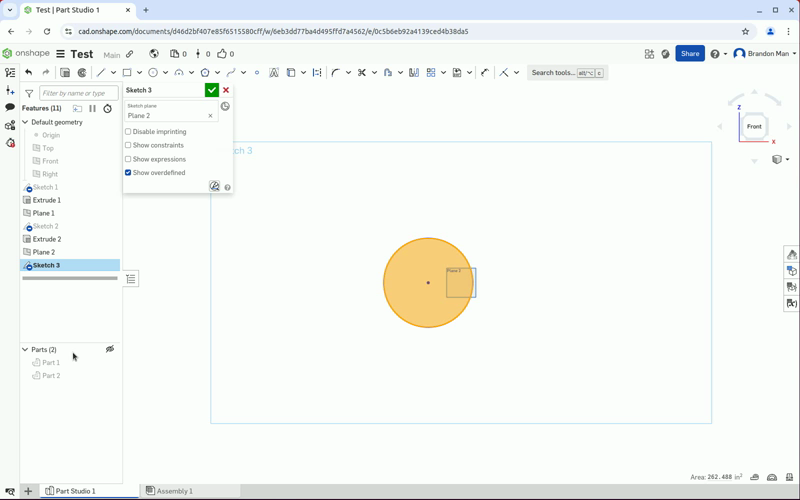
key(shift+e)
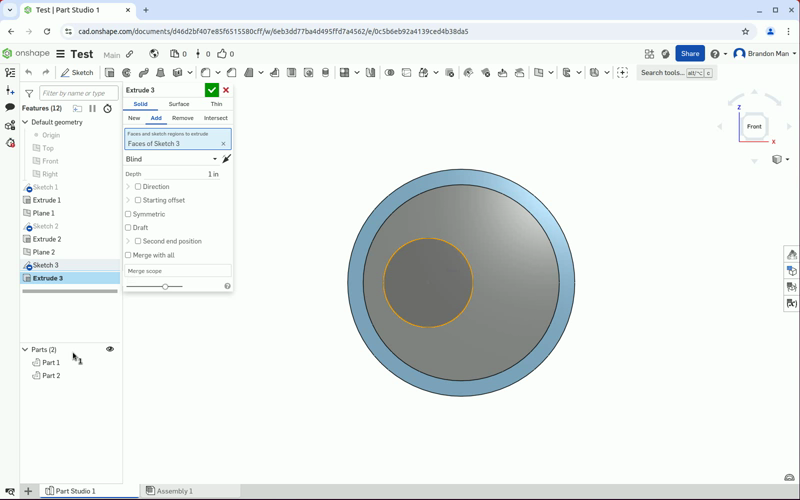
mouse_move(143, 106)
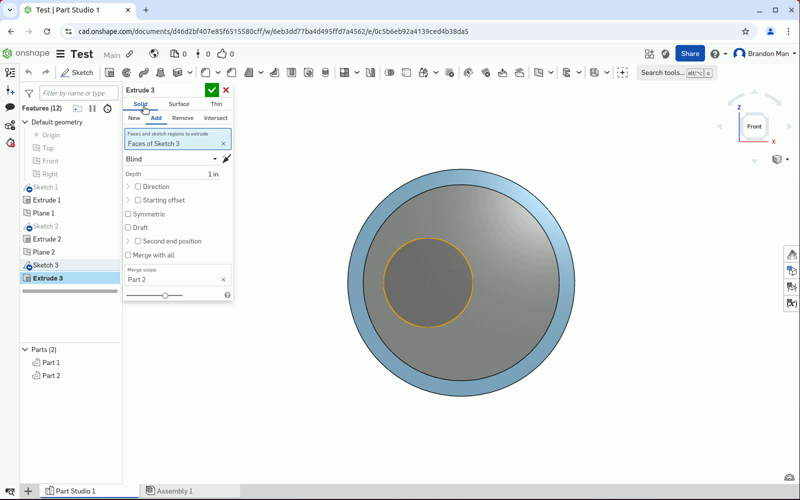
click(143, 106)
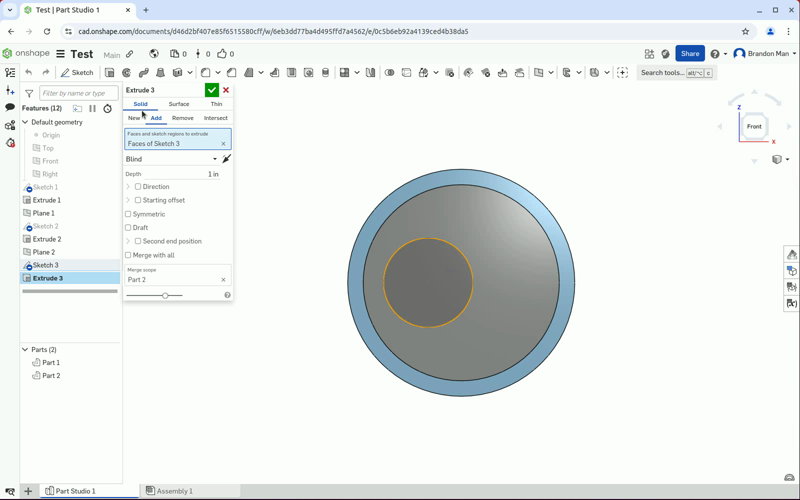
mouse_move(137, 120)
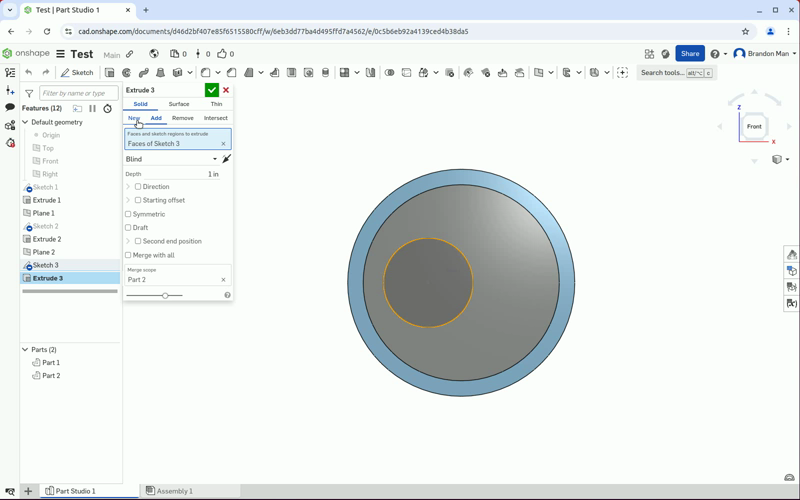
click(137, 120)
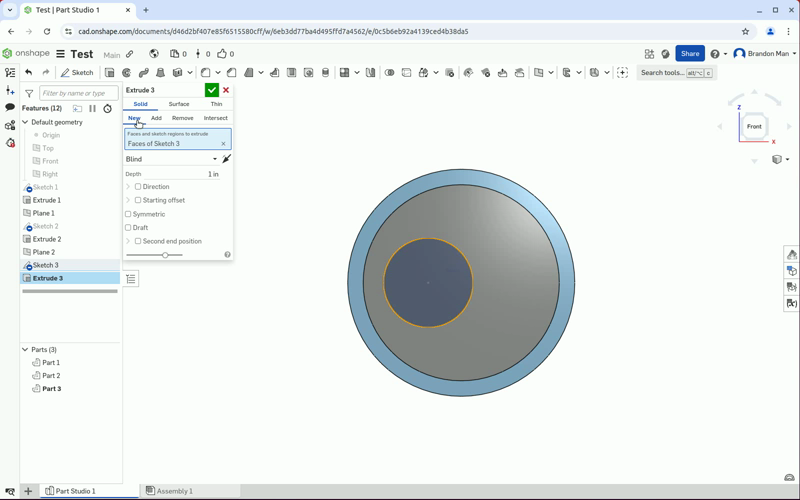
key(tab, 4)
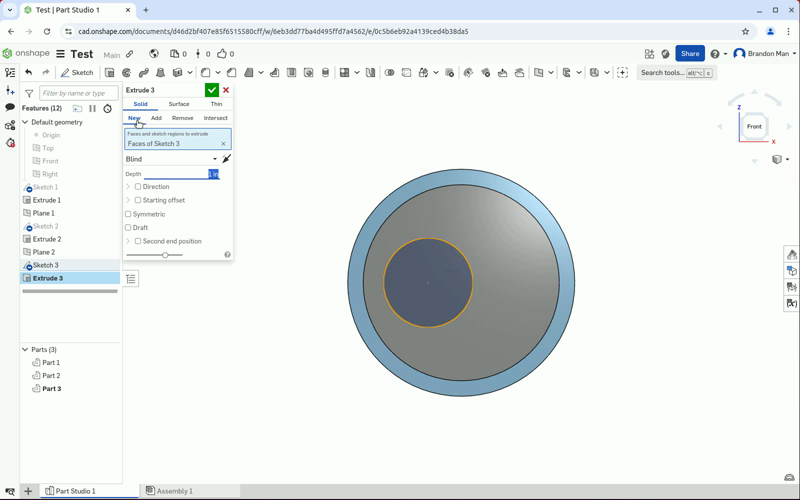
text(6.258)
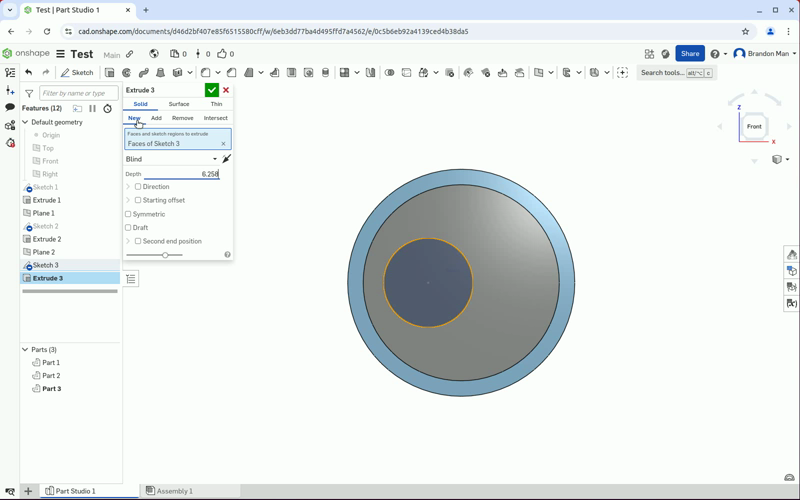
key(enter)
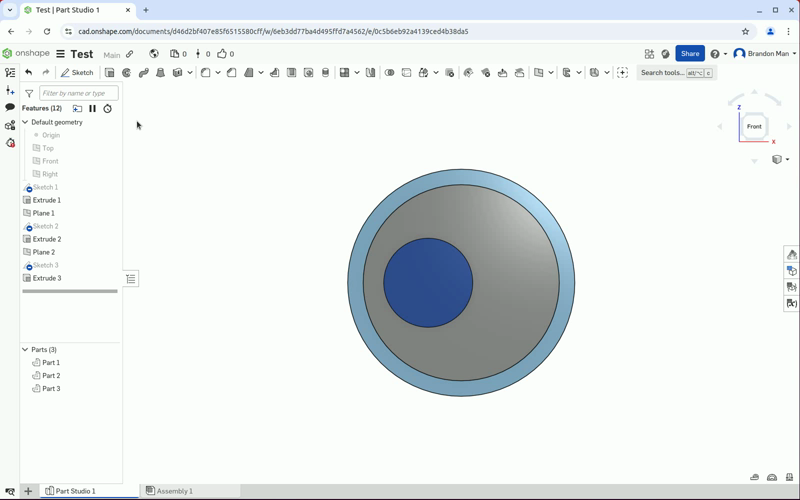
key(shift+h)
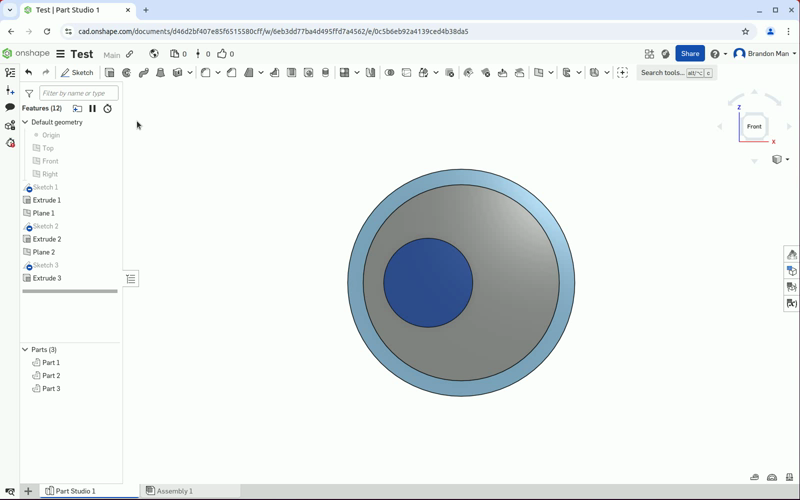
key(shift+h)
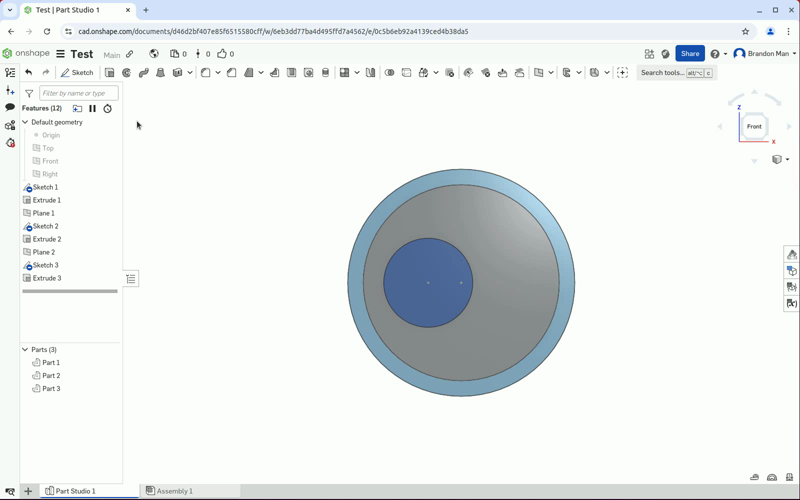
key(shift+7)
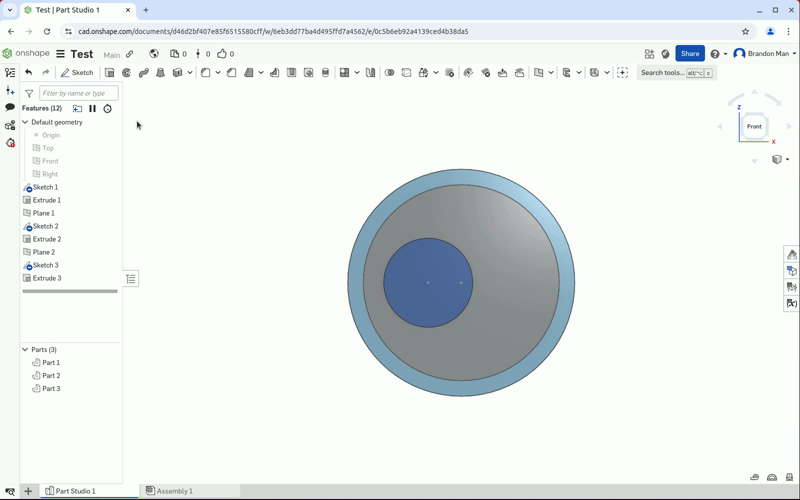
key(left, 2)
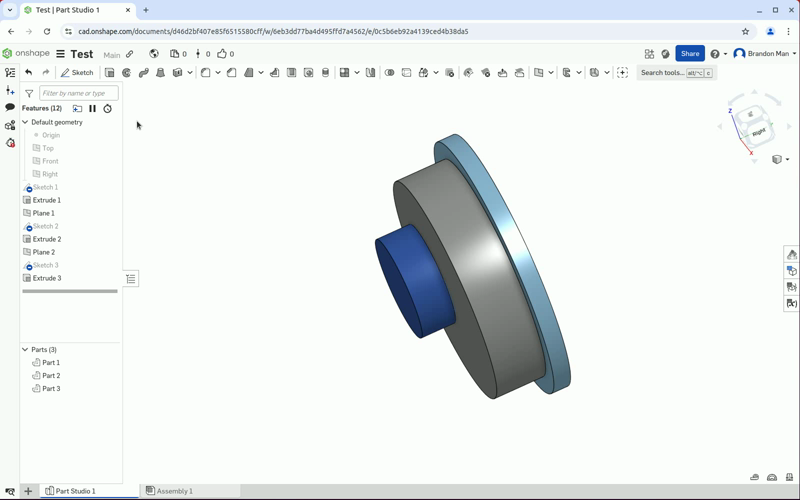
key(down, 2)
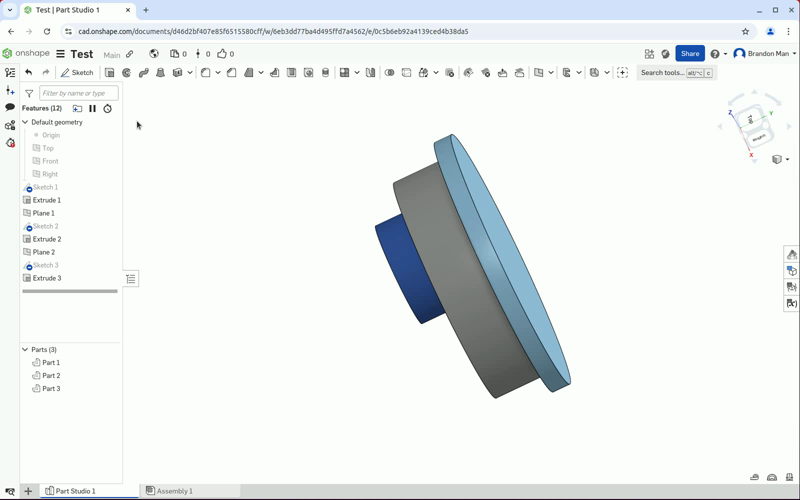
key(up, 2)
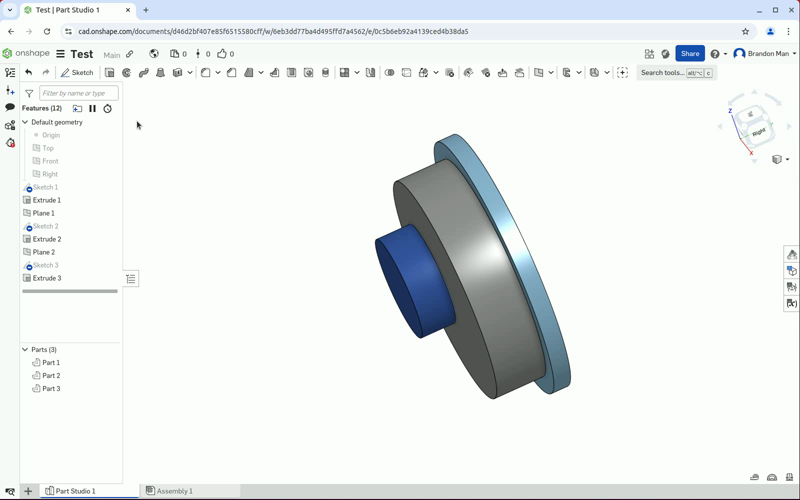
key(right, 2)
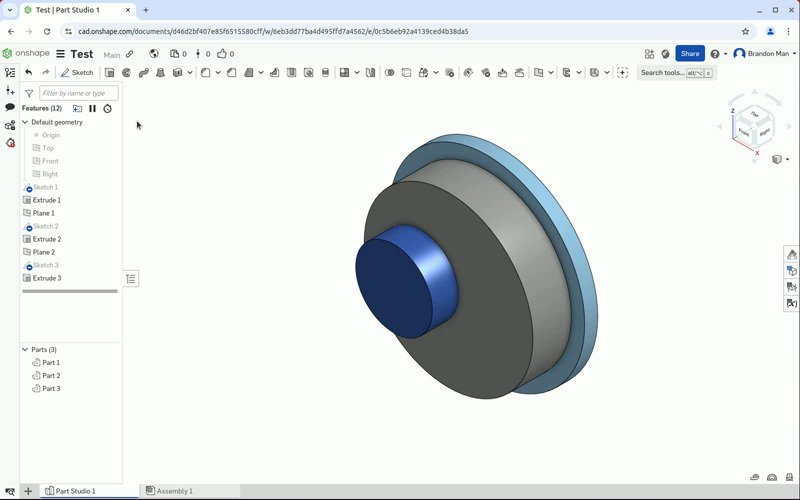
mouse_move(73, 189)
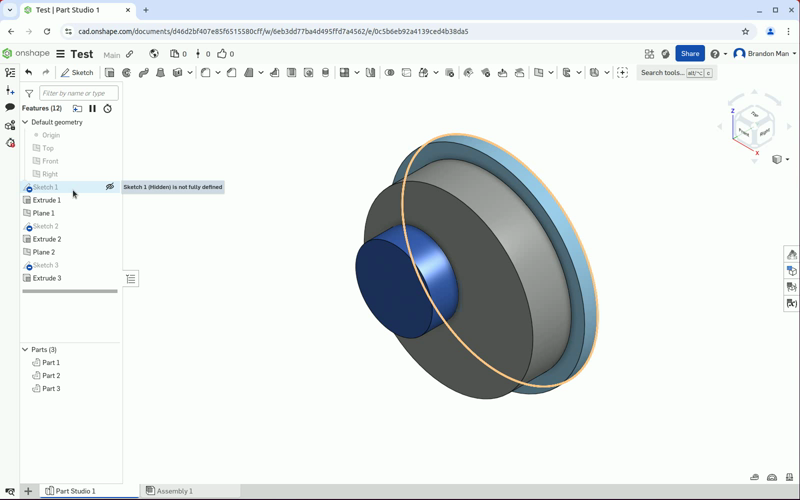
click(73, 189)